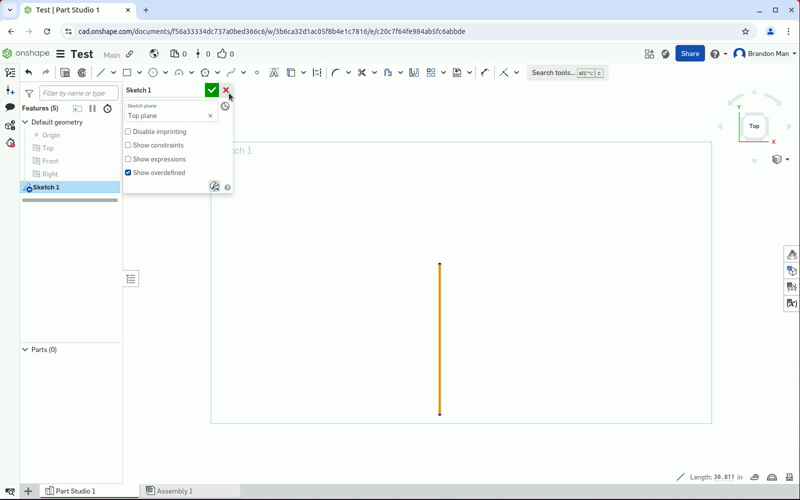
key(shift+h)
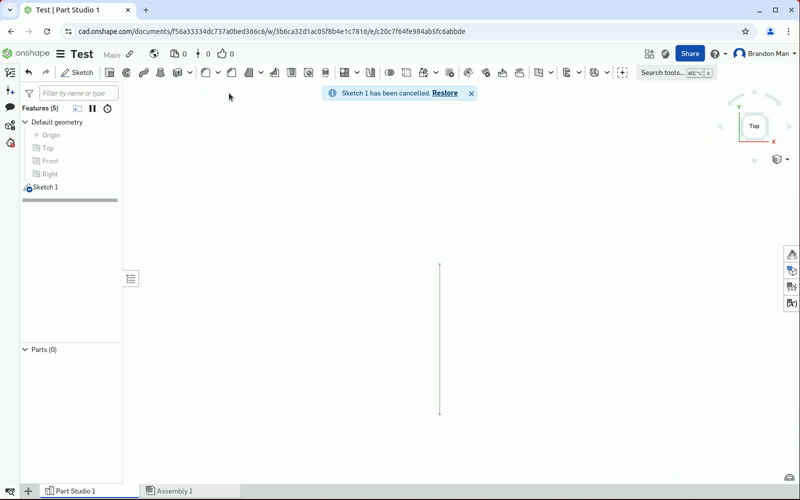
key(shift+s)
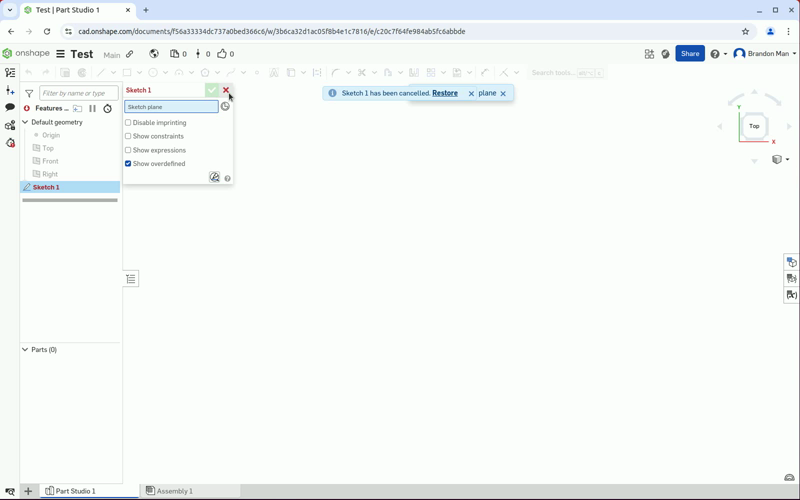
mouse_move(73, 150)
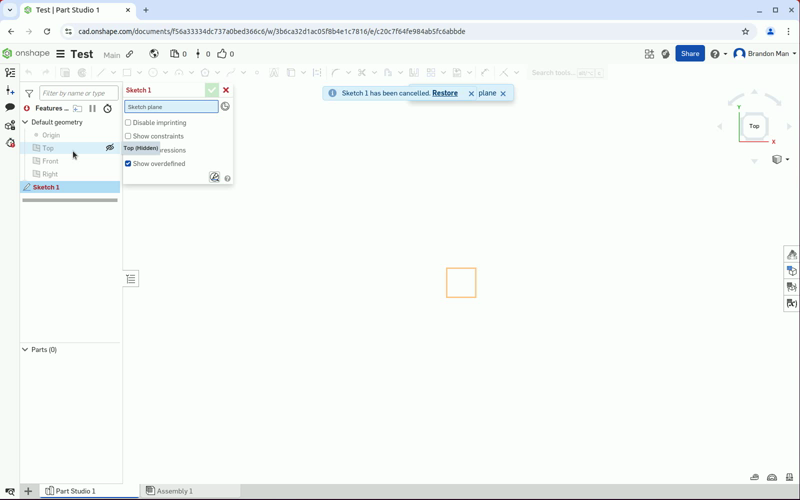
click(73, 150)
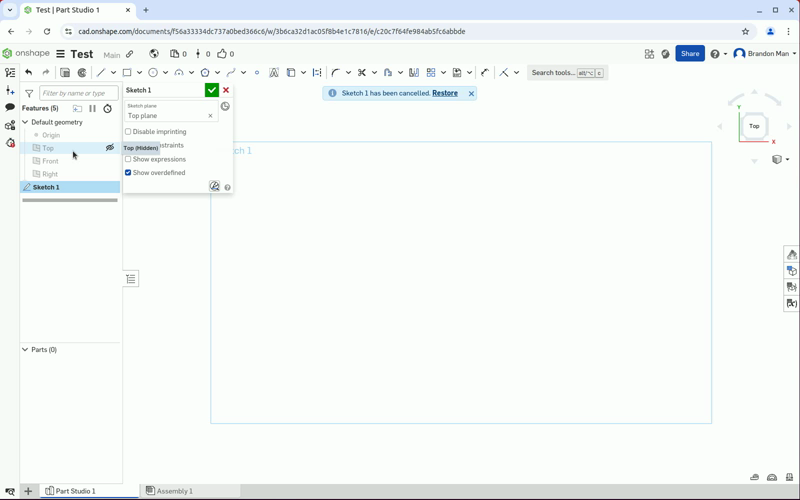
mouse_move(73, 352)
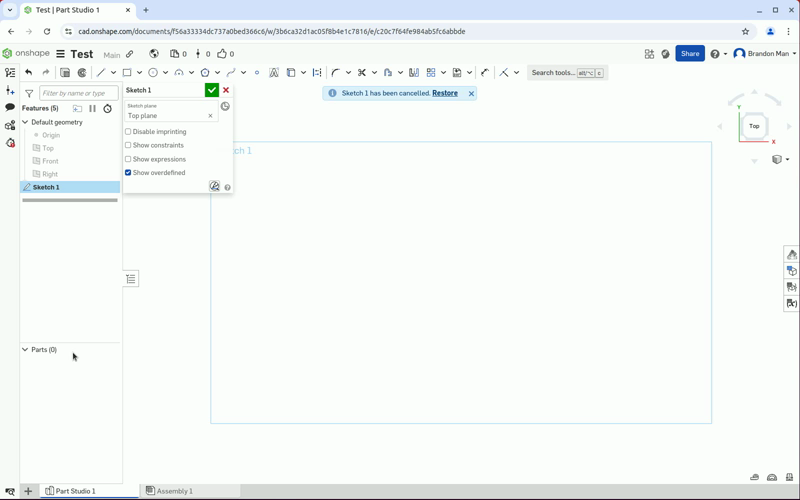
key(y)
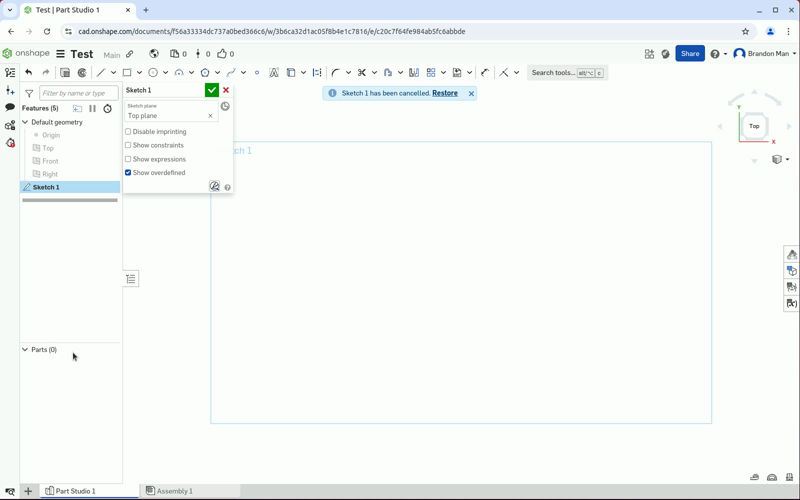
key(l)
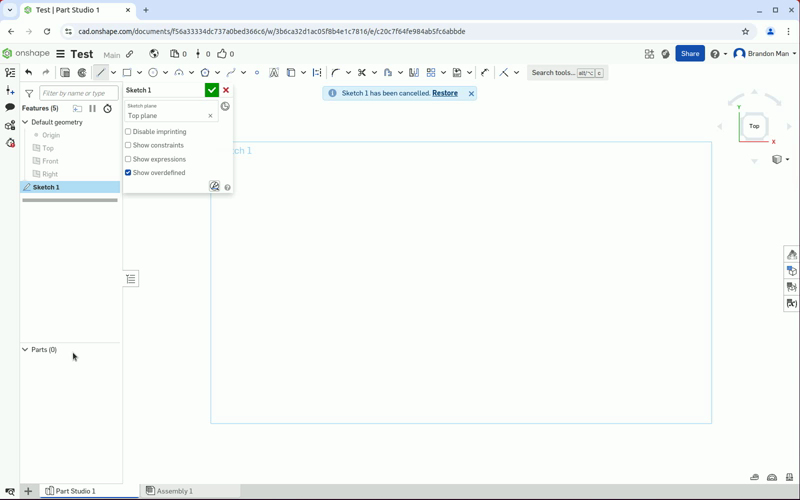
key_down(shift)
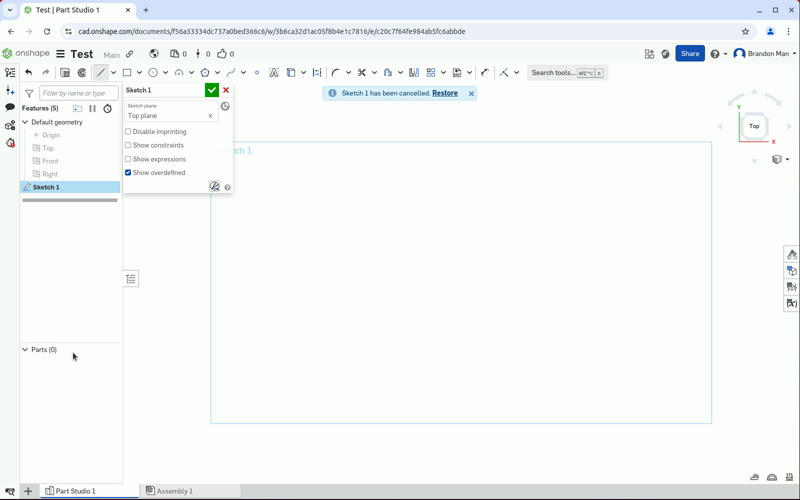
mouse_move(348, 337)
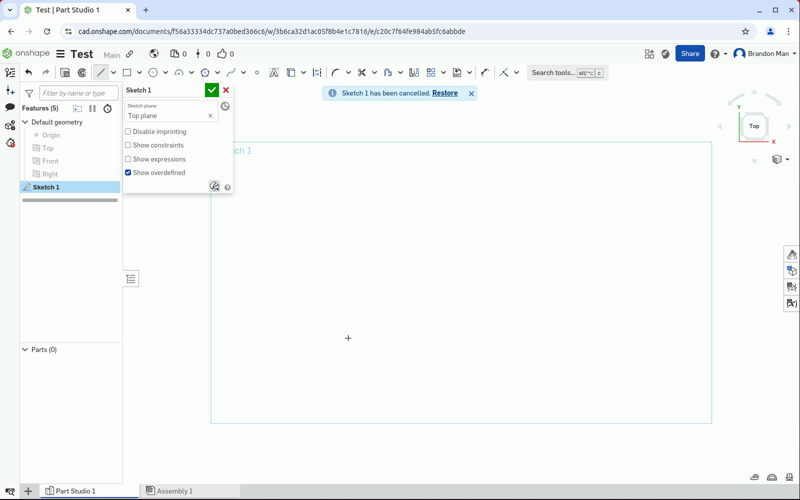
click(348, 337)
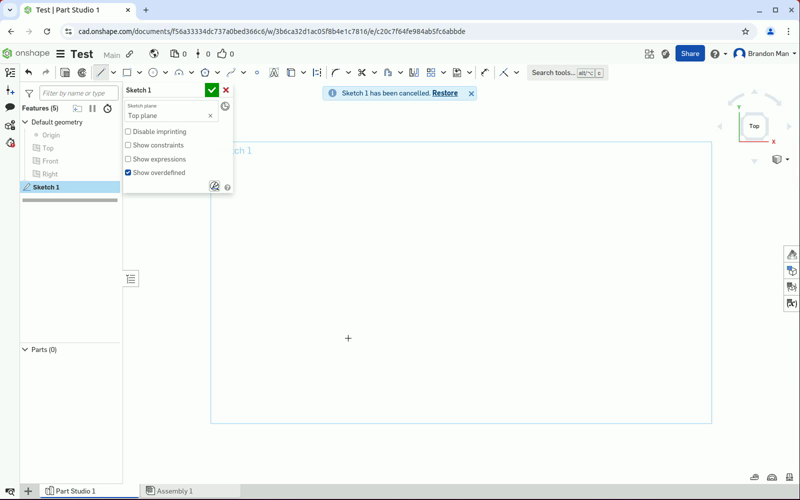
key_up(shift)
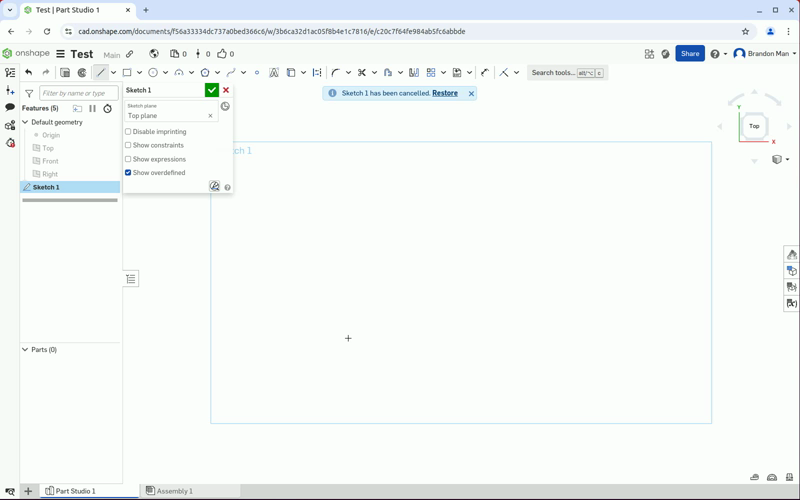
key_down(shift)
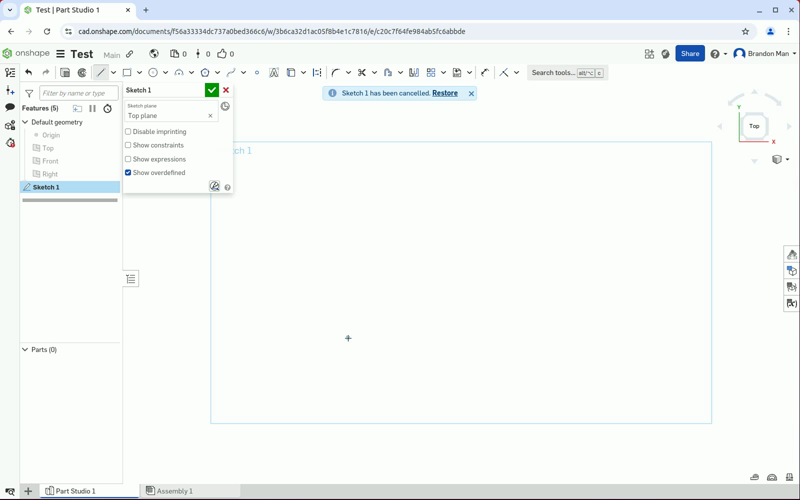
mouse_move(470, 337)
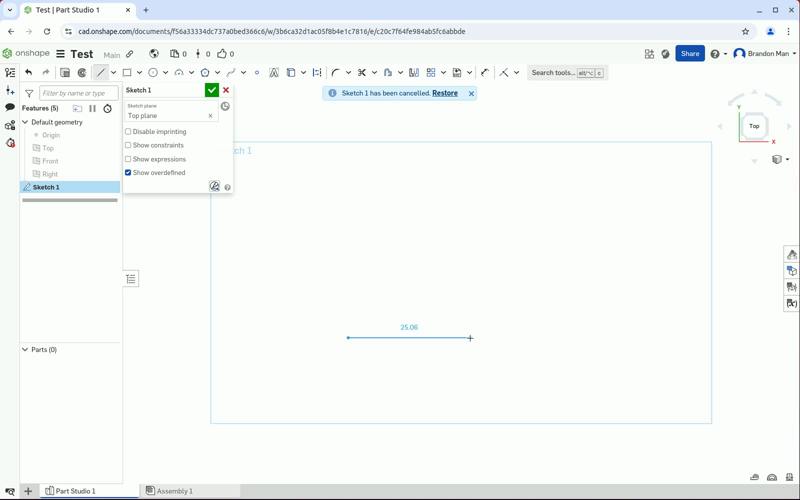
click(470, 337)
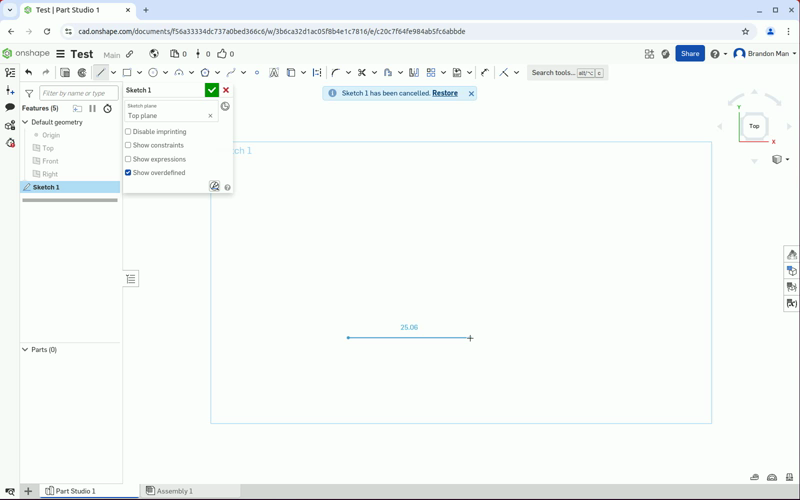
key_up(shift)
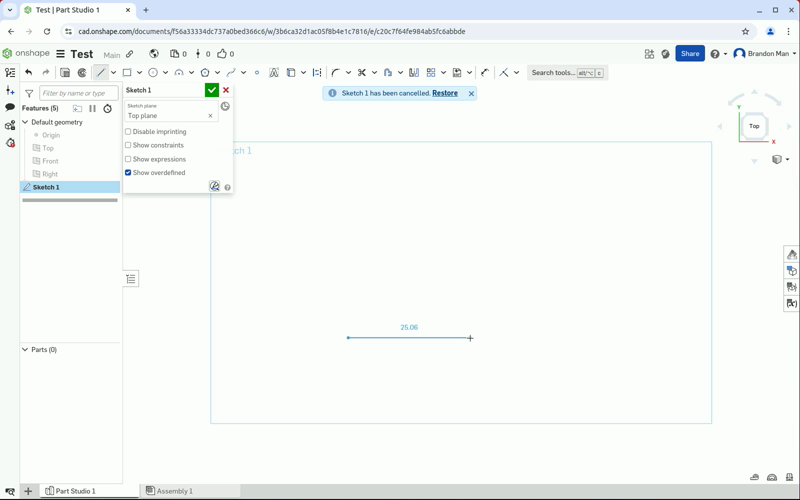
key_down(shift)
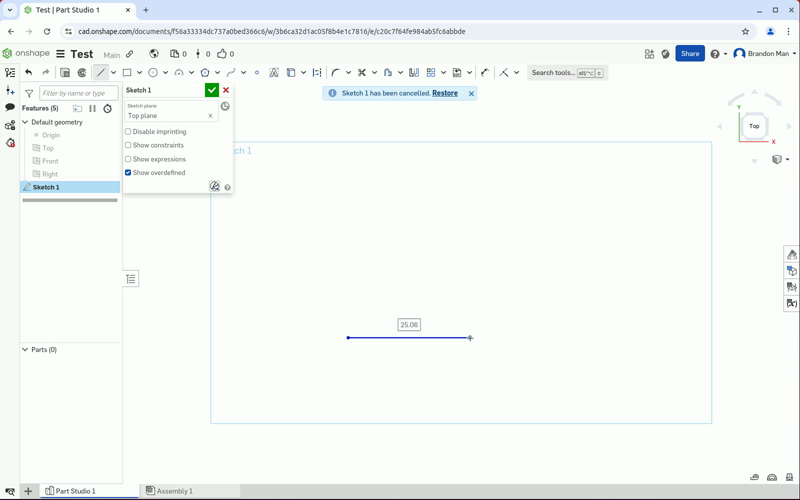
mouse_move(500, 337)
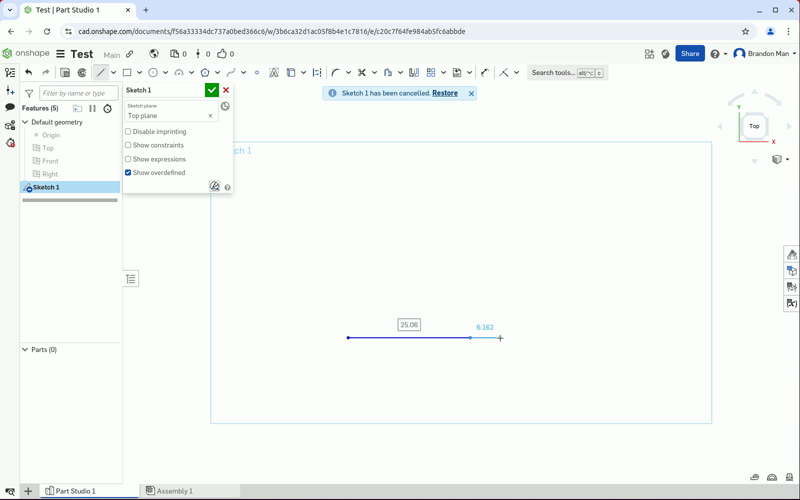
mouse_move(470, 295)
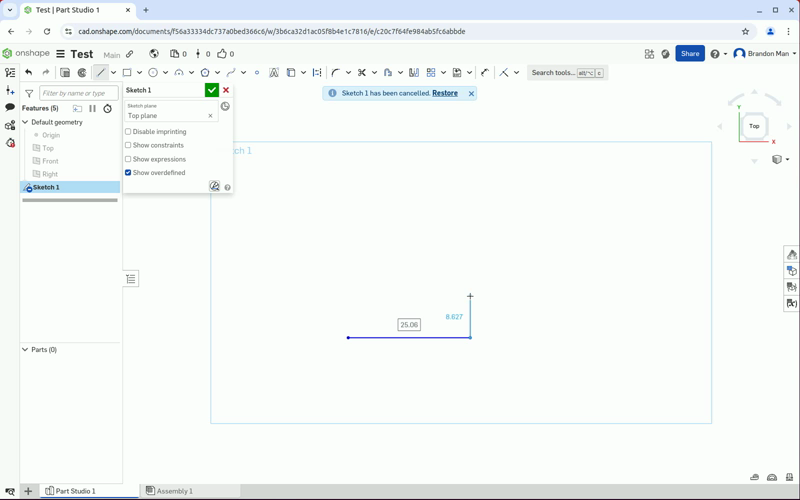
click(470, 295)
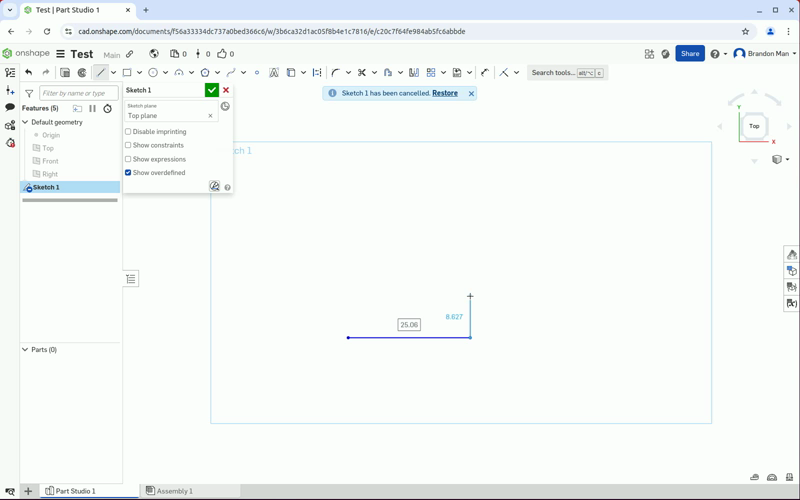
key_up(shift)
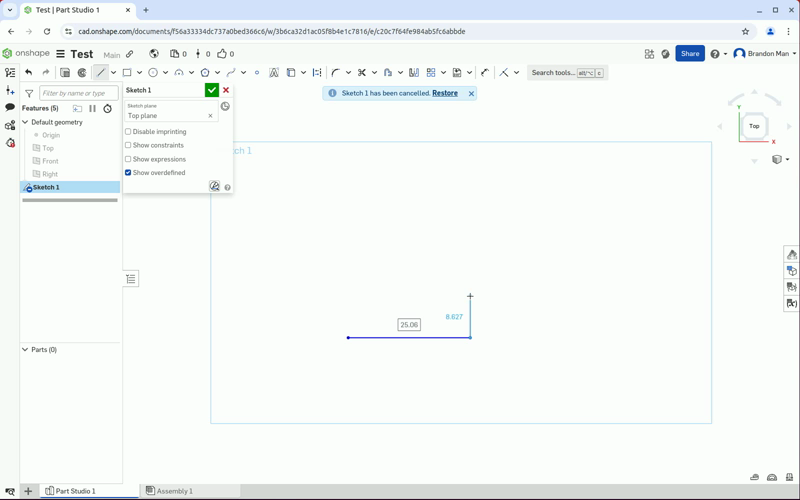
key_down(shift)
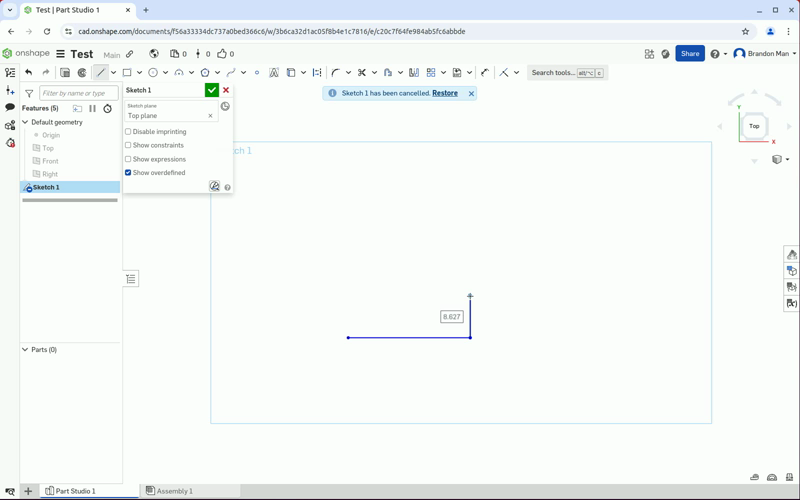
mouse_move(348, 295)
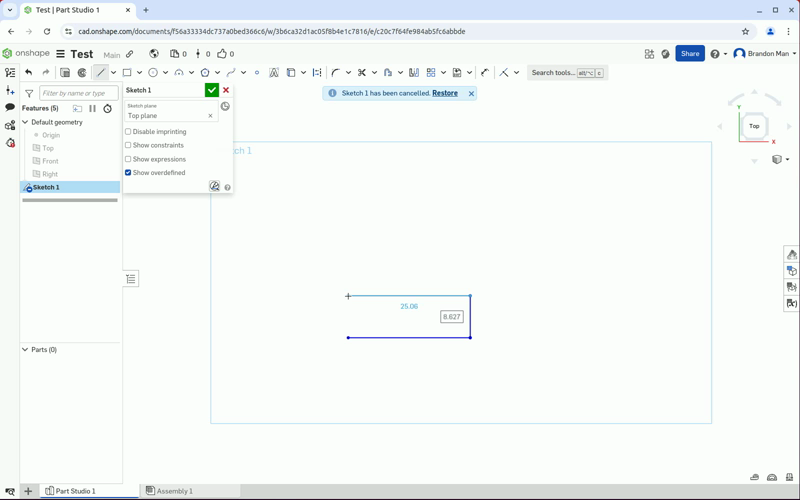
click(348, 295)
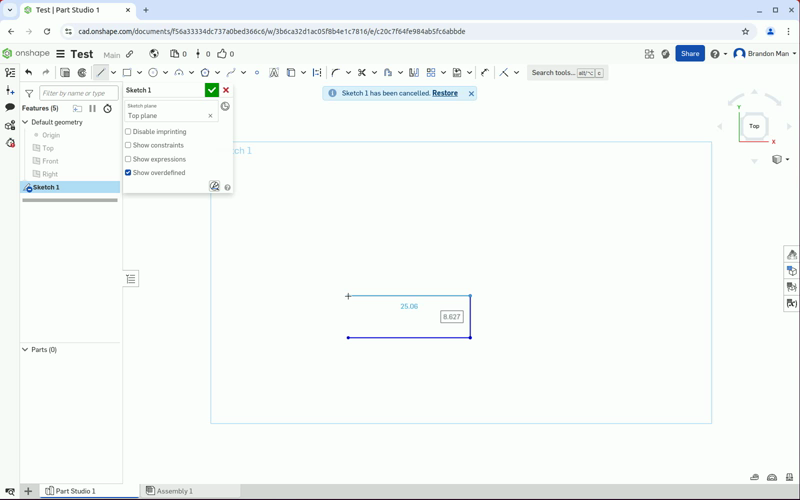
key_up(shift)
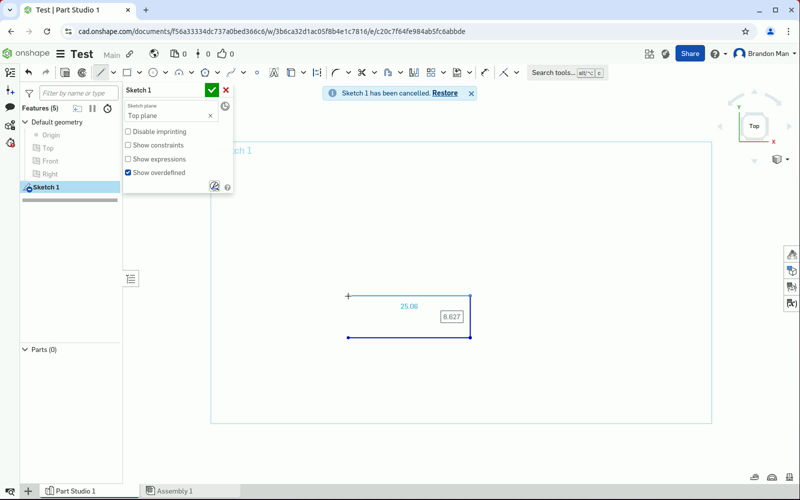
mouse_move(378, 295)
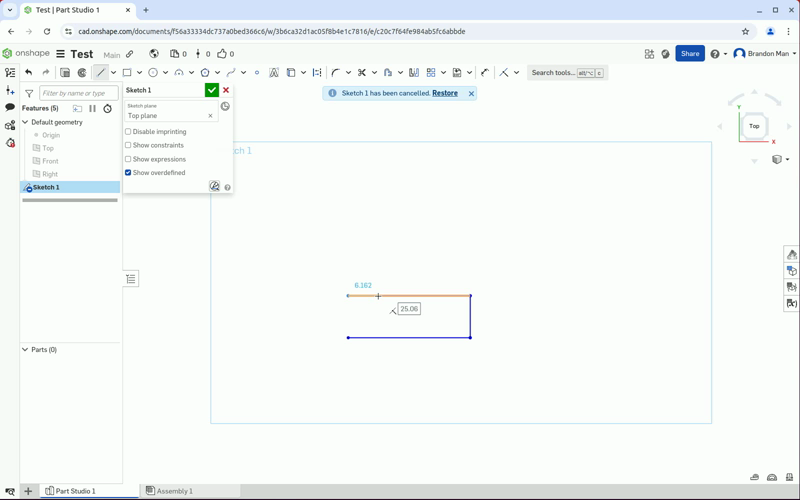
key_down(shift)
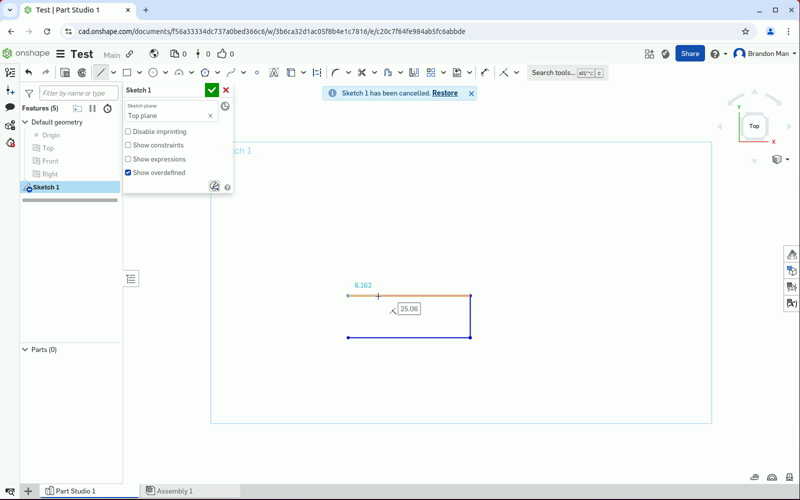
mouse_move(348, 337)
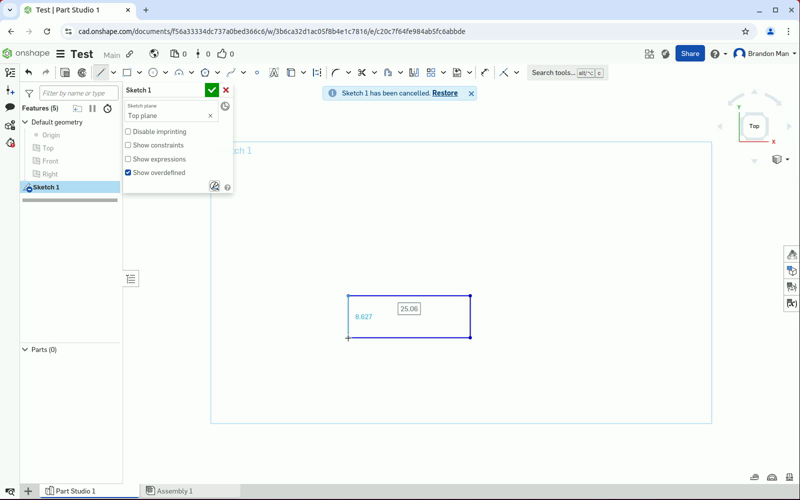
key_up(shift)
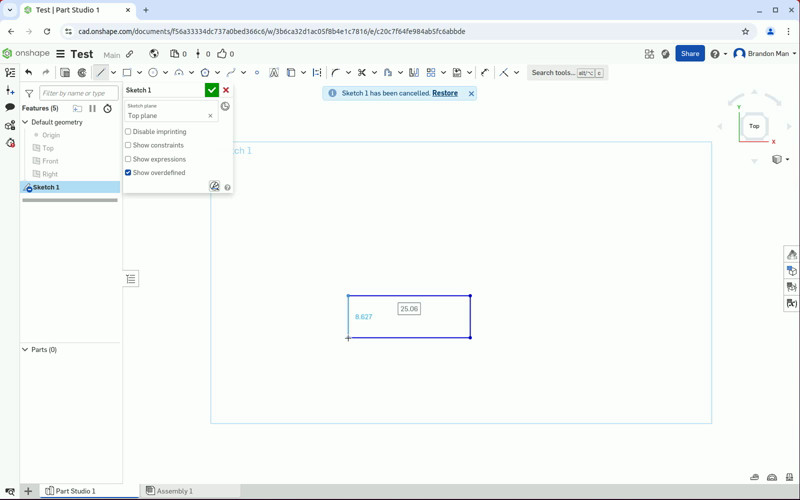
click(348, 337)
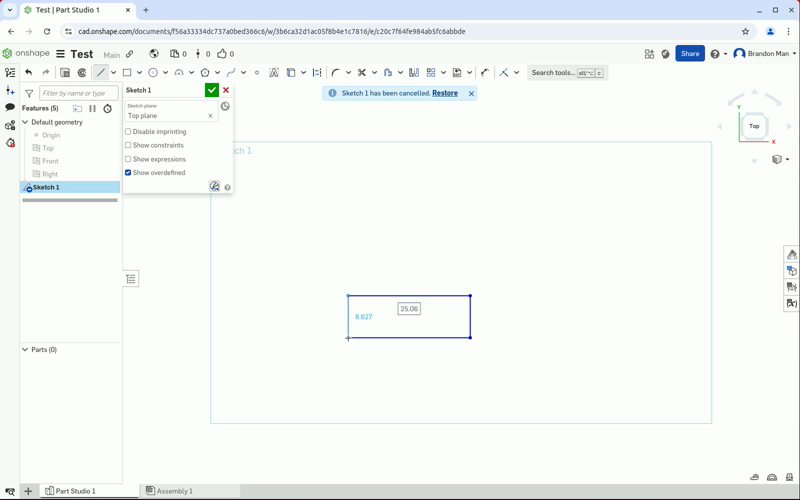
key(esc)
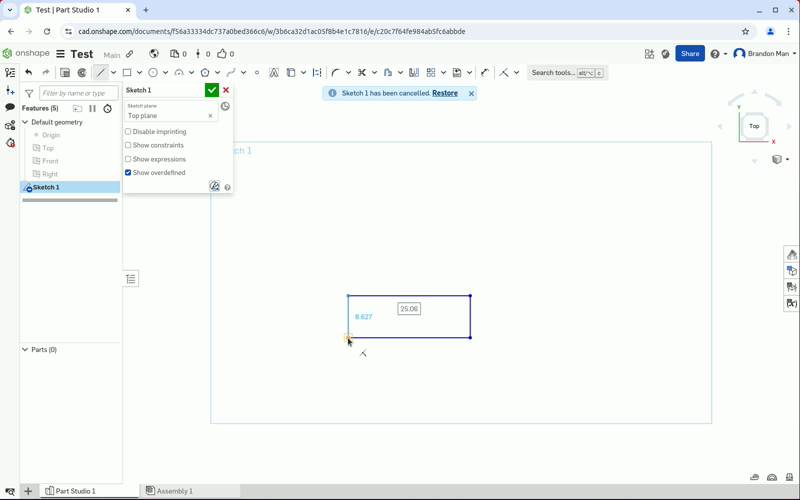
mouse_move(409, 300)
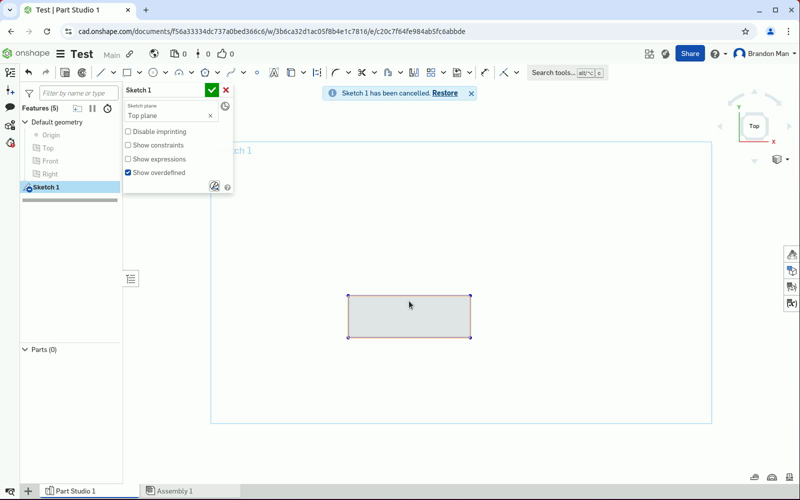
click(409, 300)
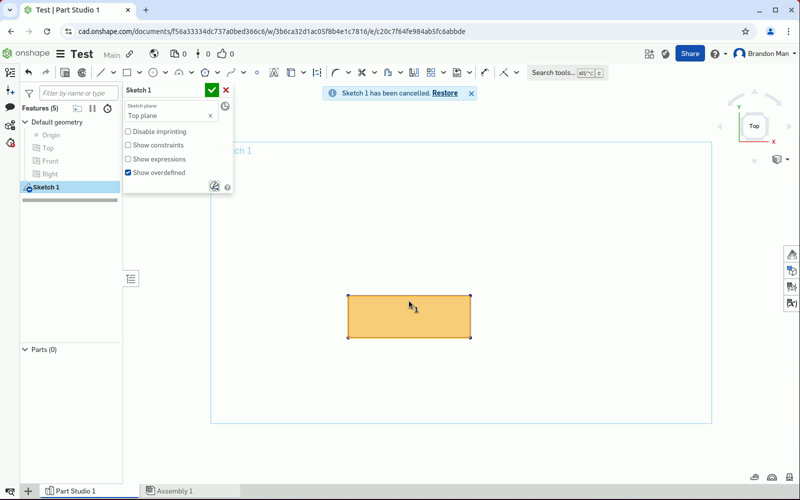
mouse_move(73, 352)
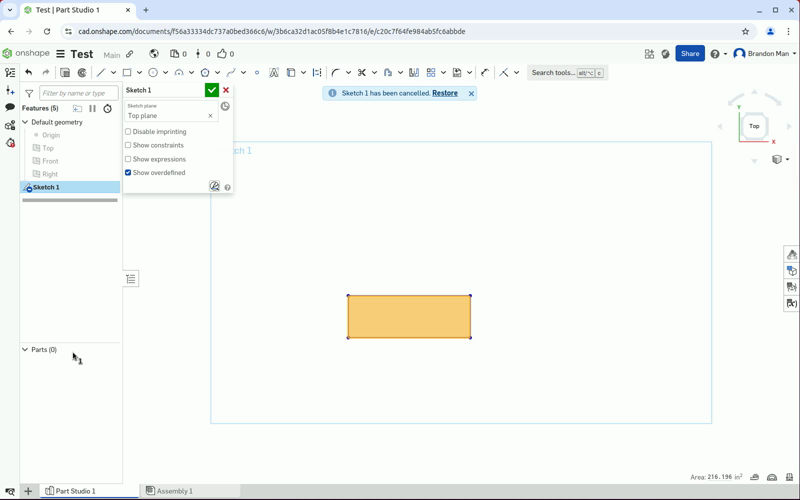
key(shift+y)
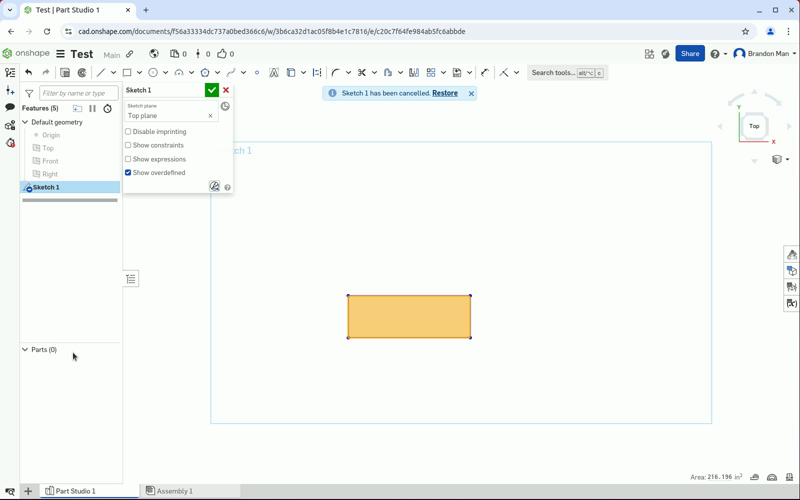
key(shift+e)
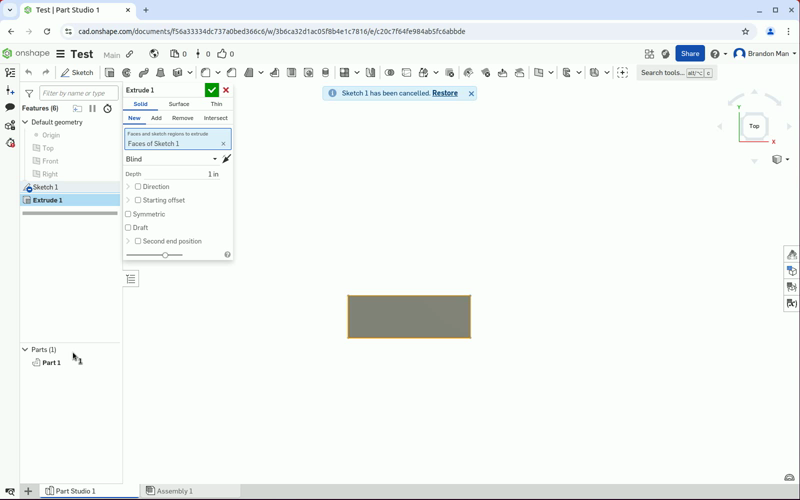
mouse_move(143, 106)
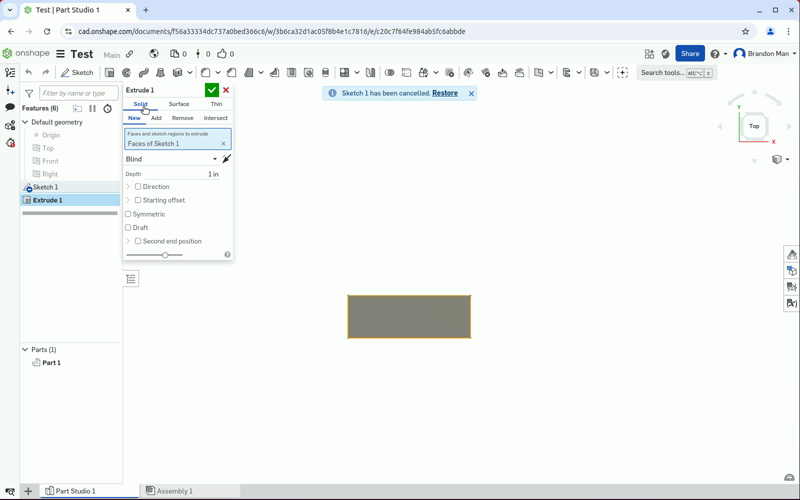
click(143, 106)
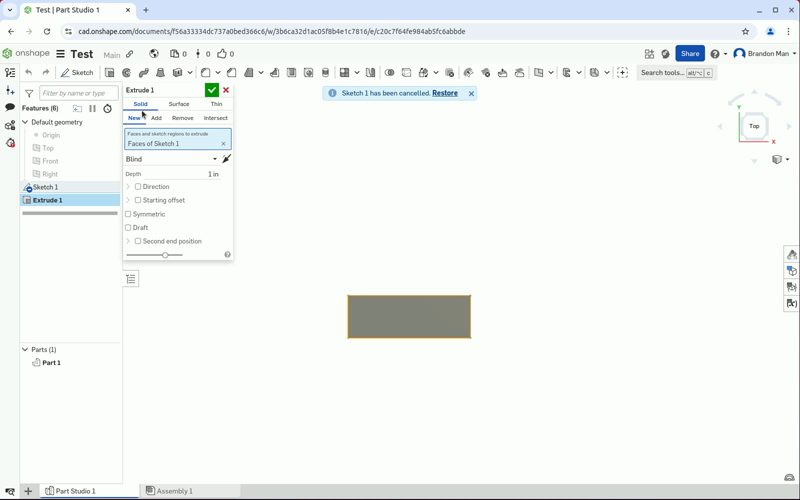
mouse_move(137, 120)
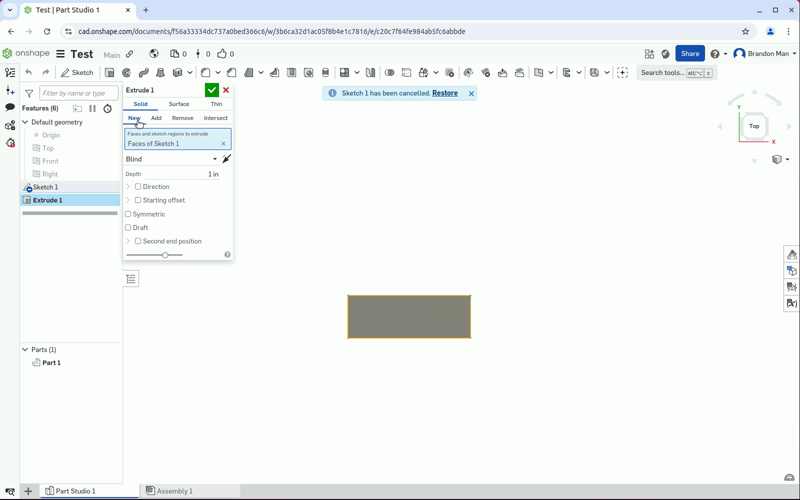
click(137, 120)
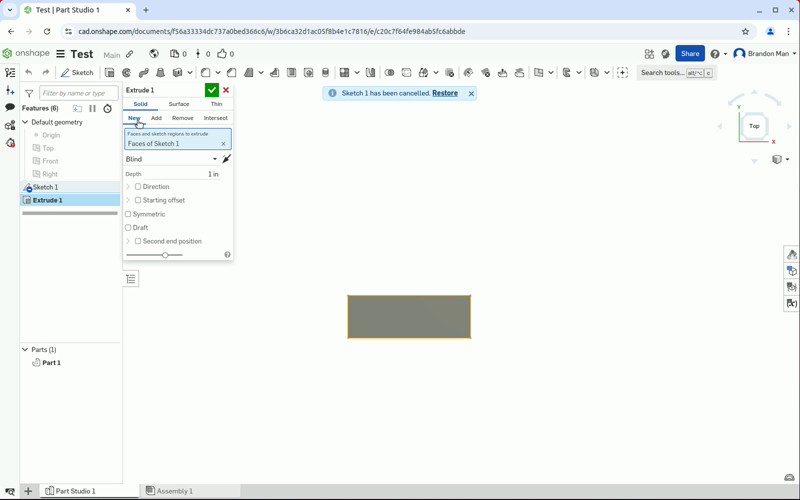
key(tab, 4)
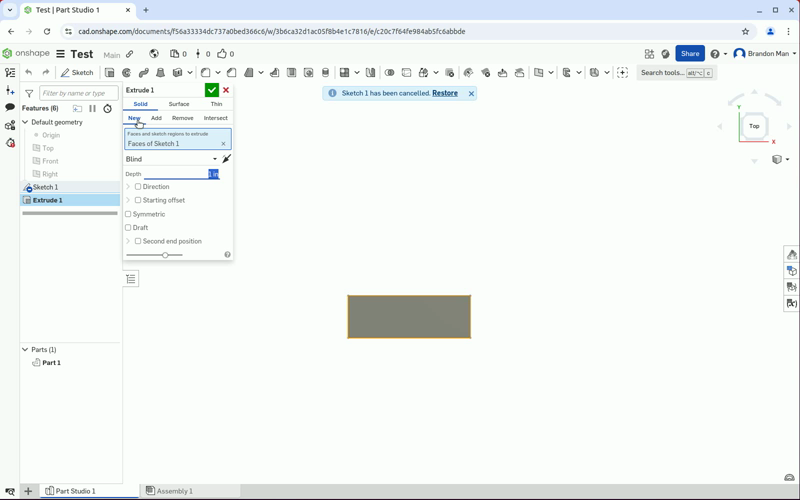
text(3.129)
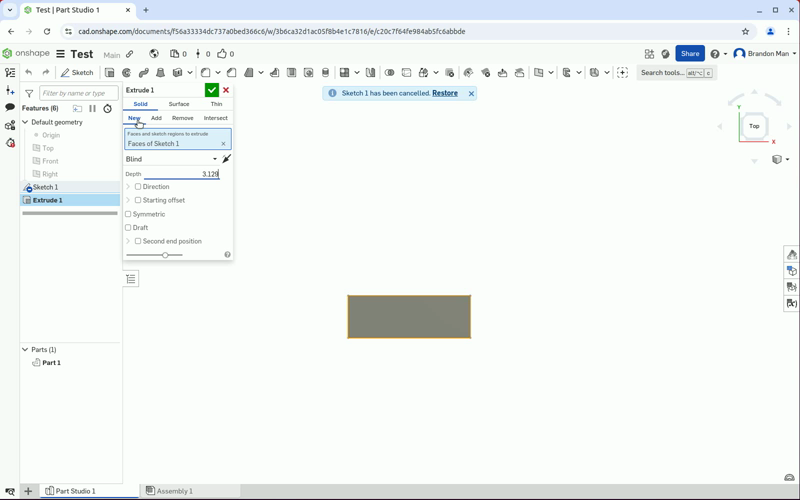
key(enter)
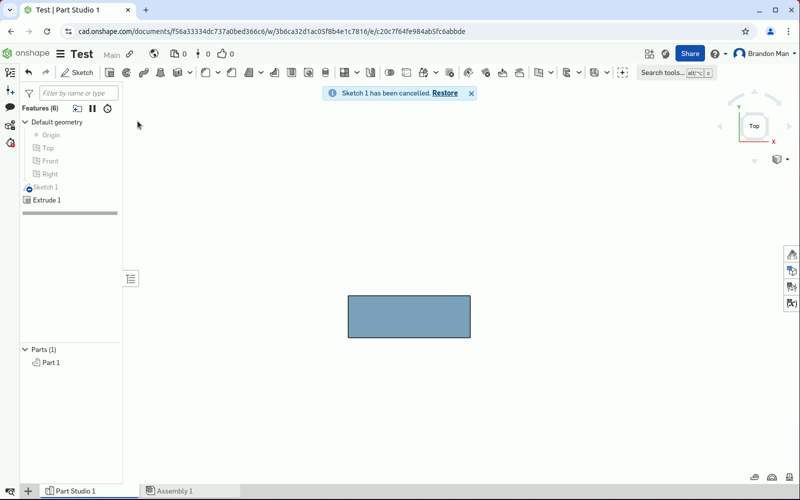
key(shift+h)
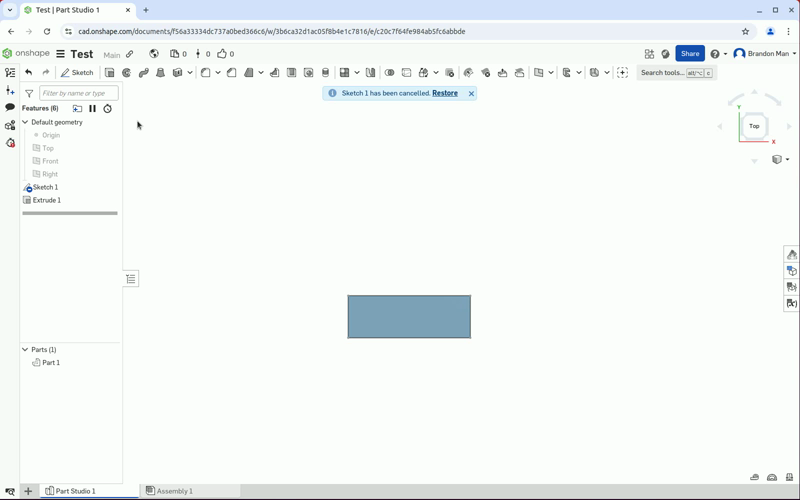
key(shift+h)
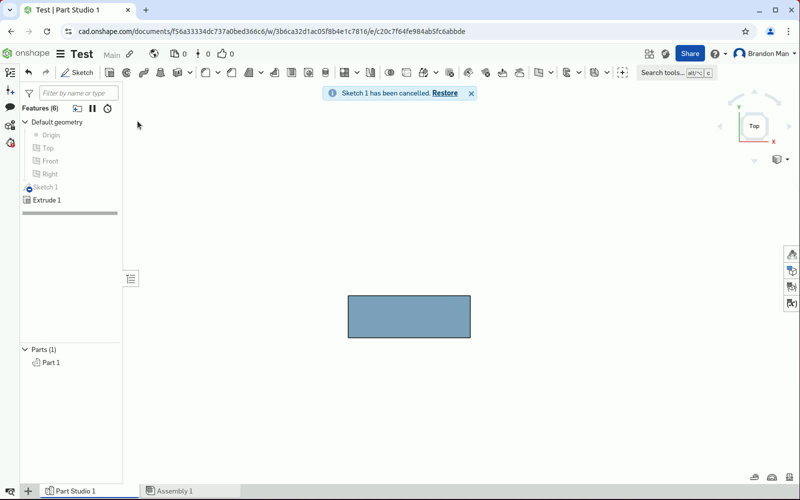
mouse_move(73, 189)
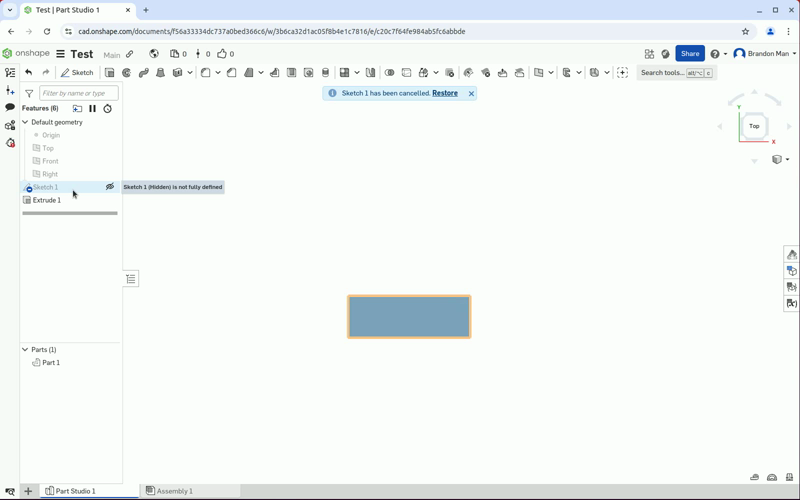
click(73, 189)
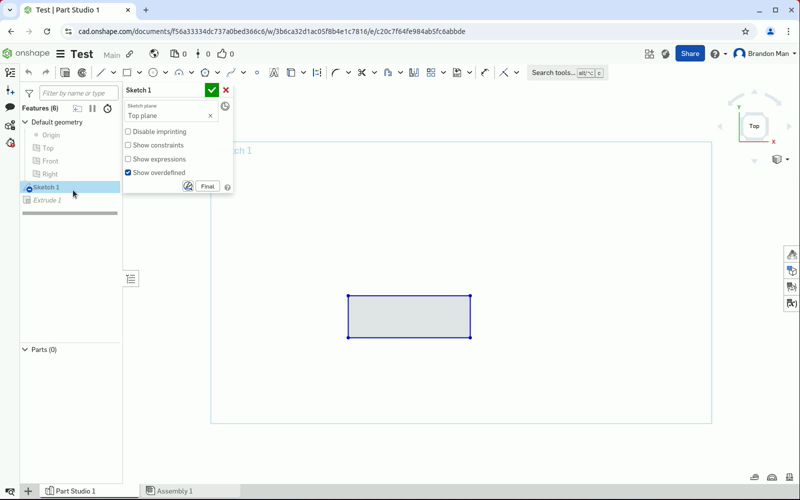
mouse_move(229, 92)
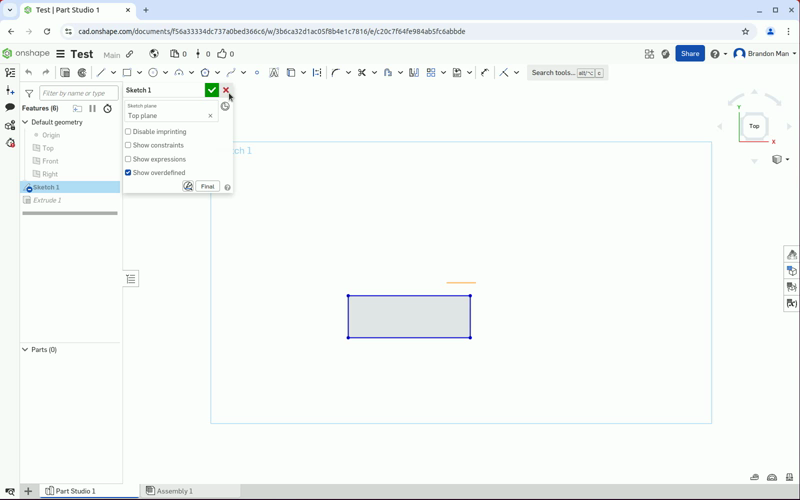
click(229, 92)
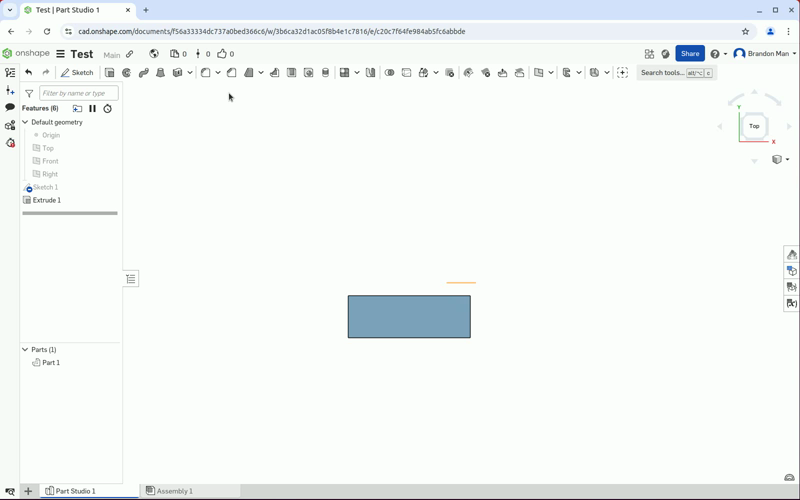
mouse_move(541, 75)
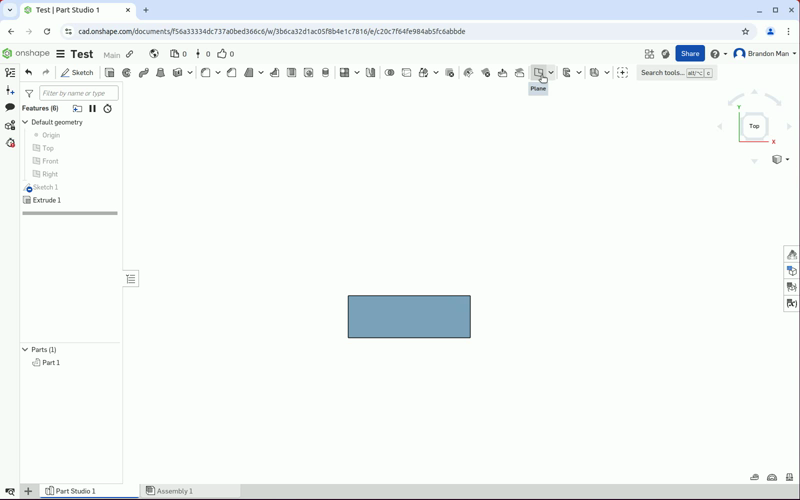
click(541, 75)
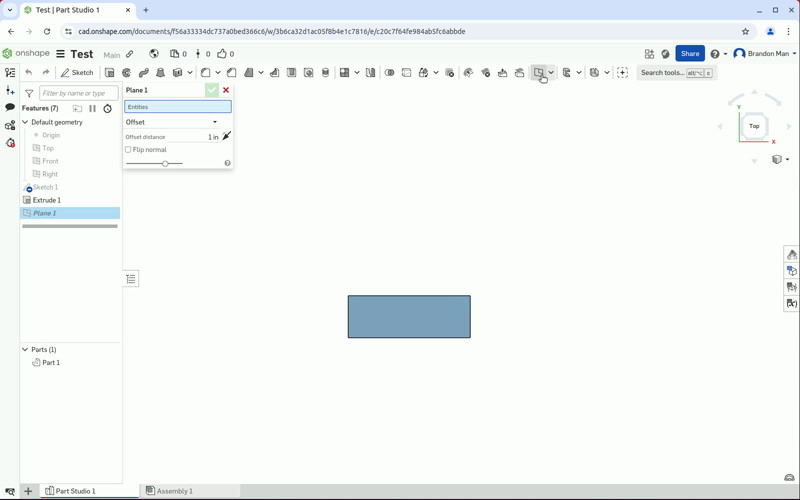
mouse_move(73, 150)
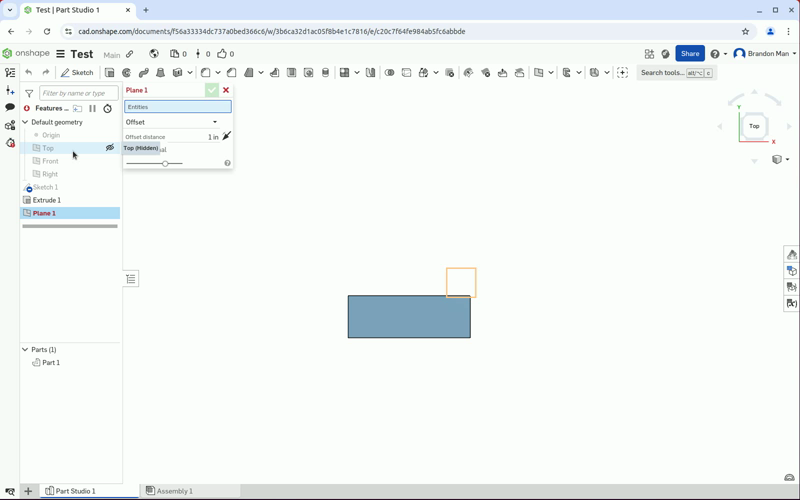
click(73, 150)
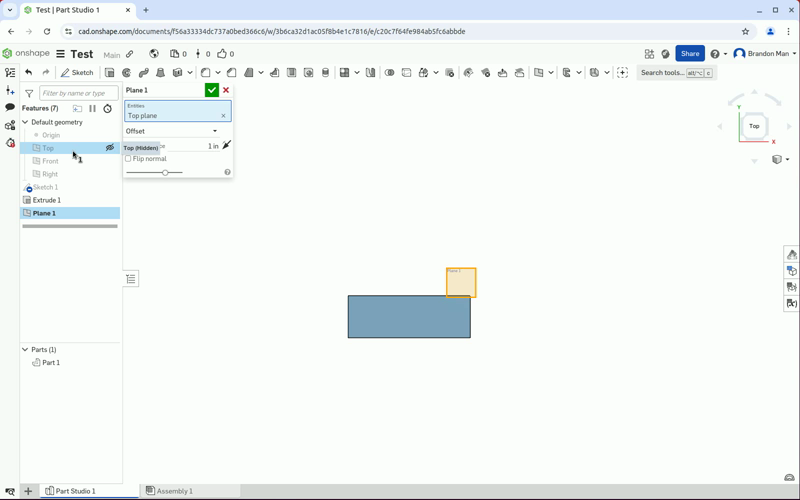
key(tab, 2)
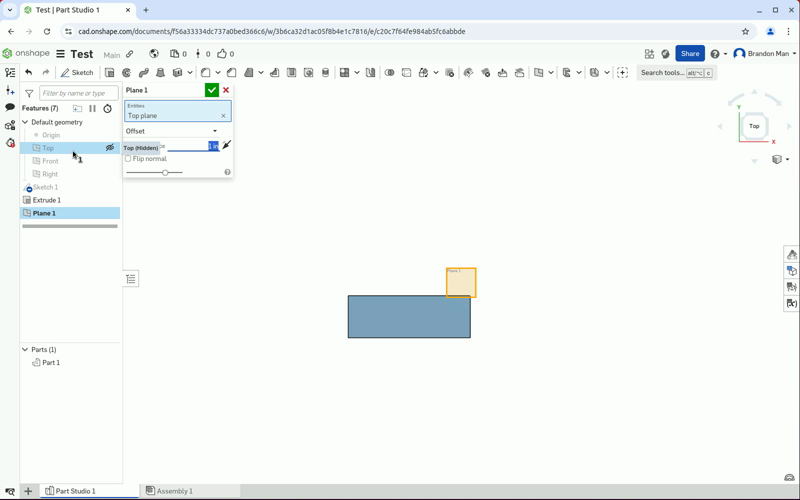
text(3.143)
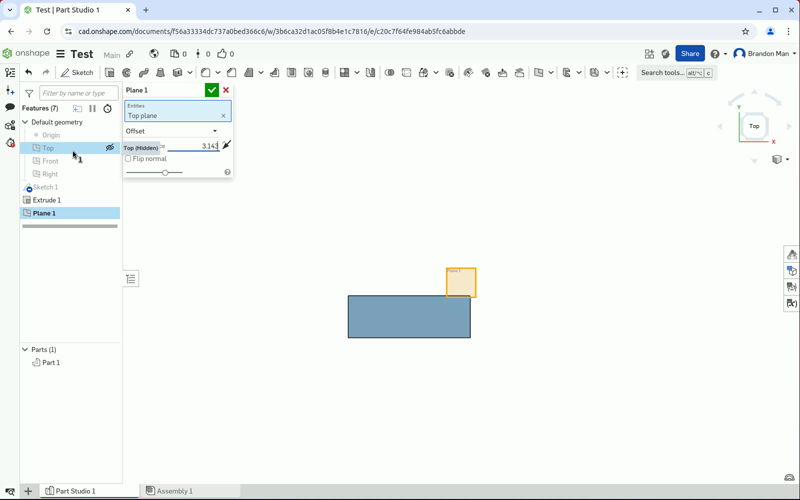
key(enter, 2)
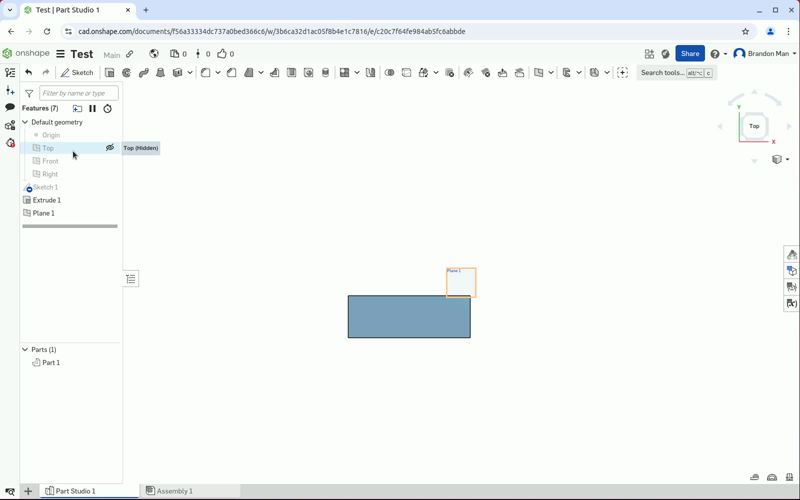
key(shift+s)
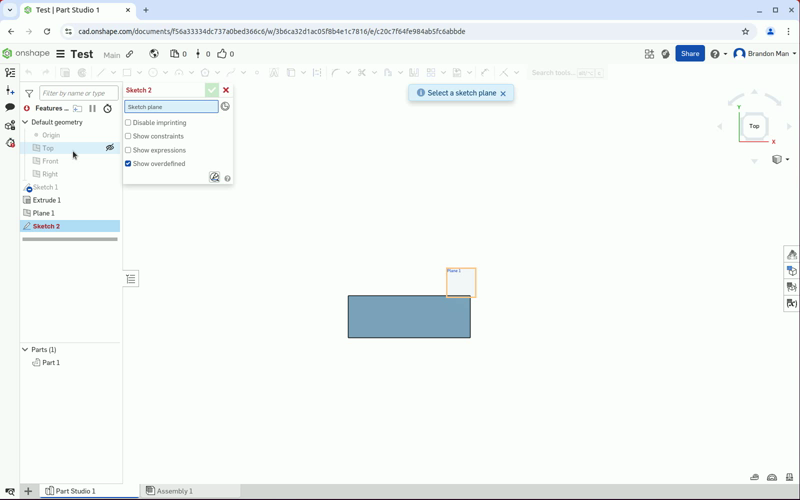
mouse_move(73, 215)
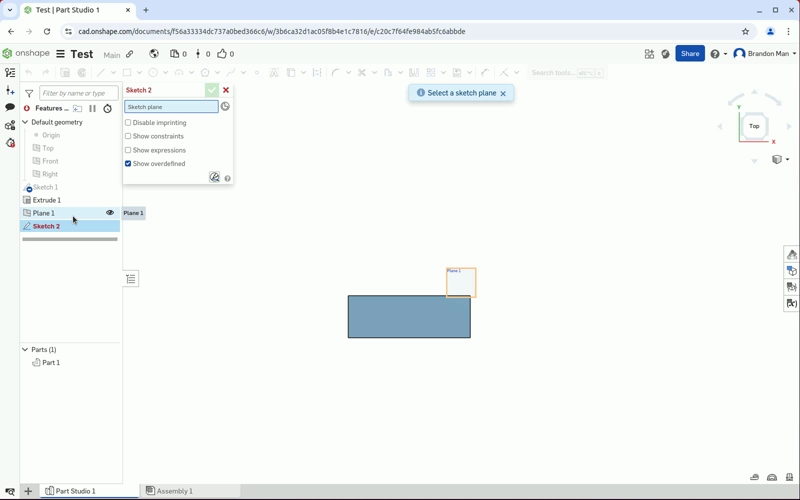
click(73, 215)
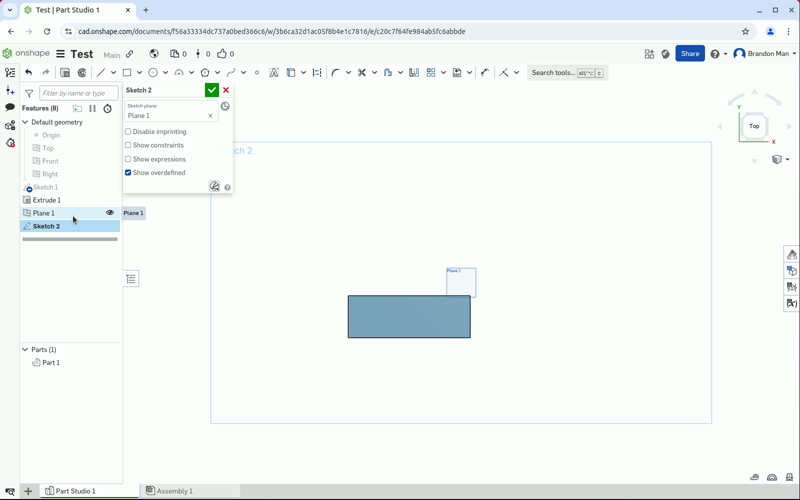
mouse_move(73, 352)
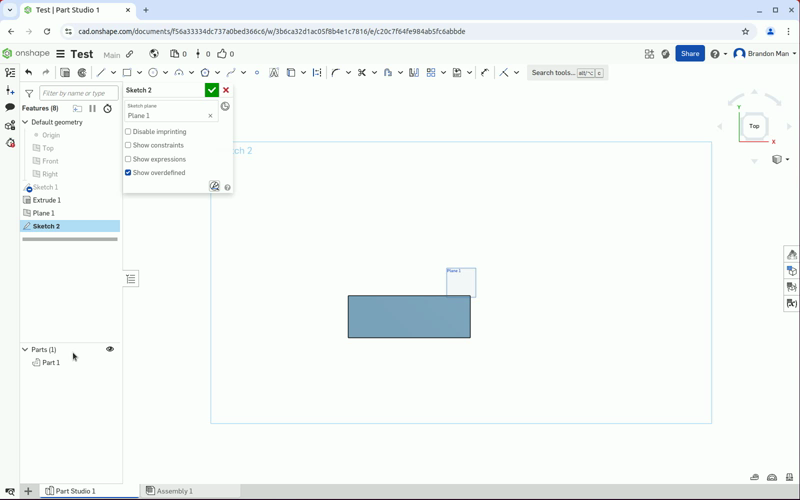
key(y)
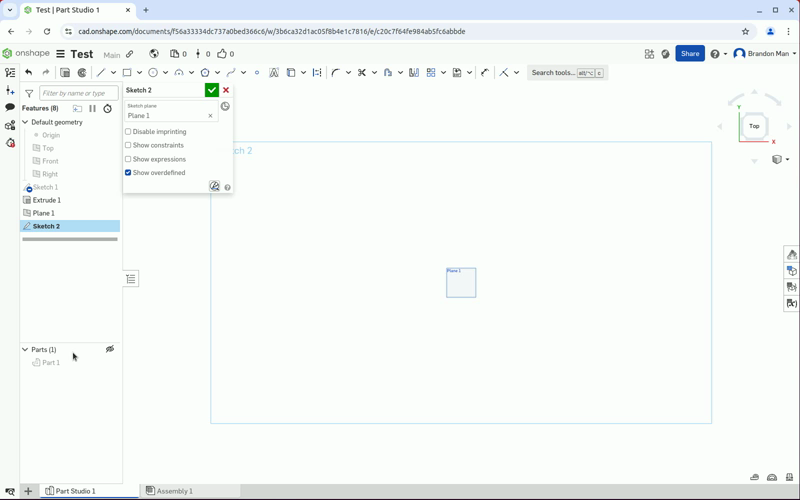
key(l)
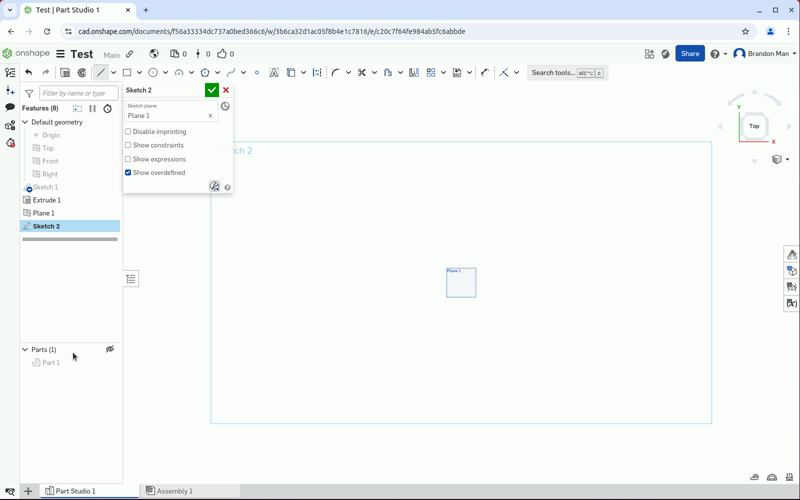
key_down(shift)
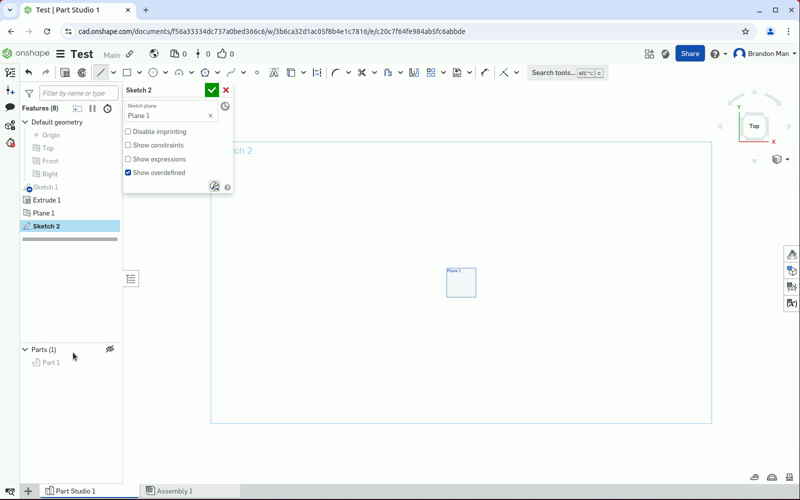
mouse_move(358, 330)
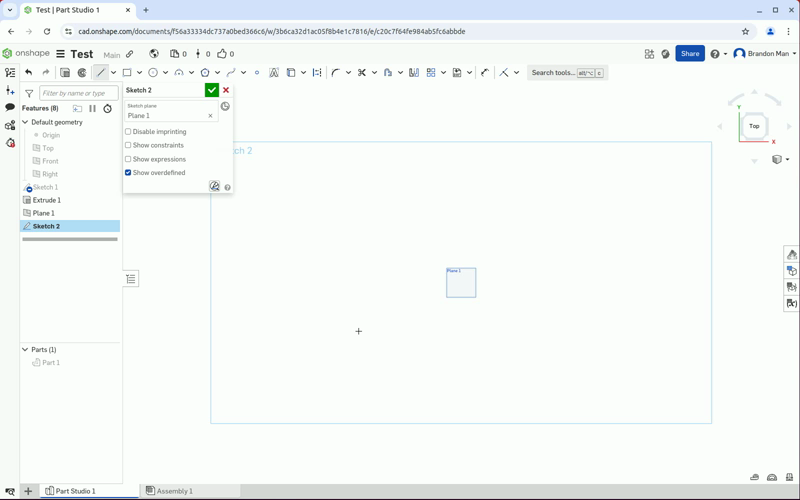
click(358, 330)
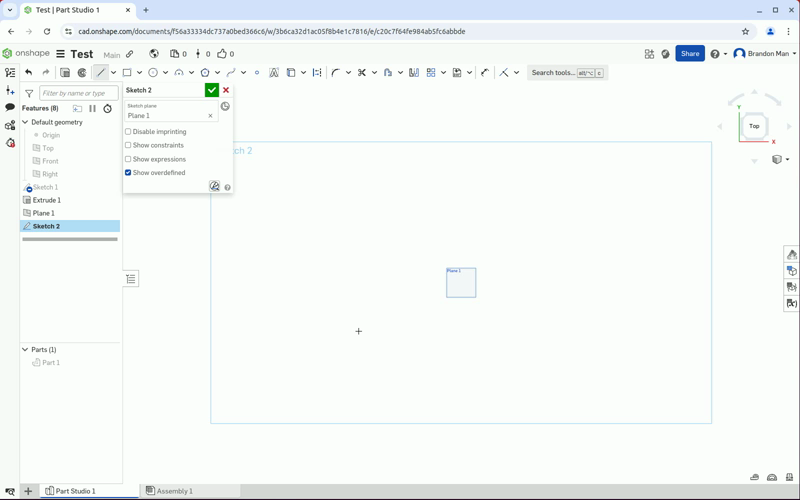
key_up(shift)
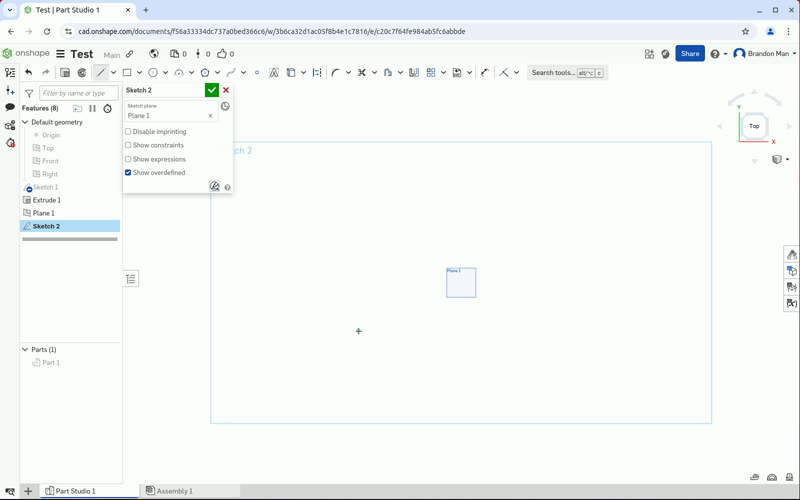
key_down(shift)
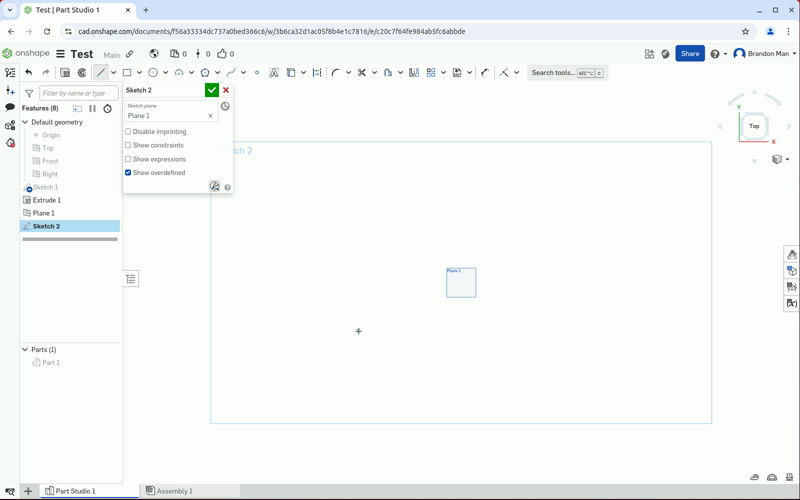
mouse_move(459, 330)
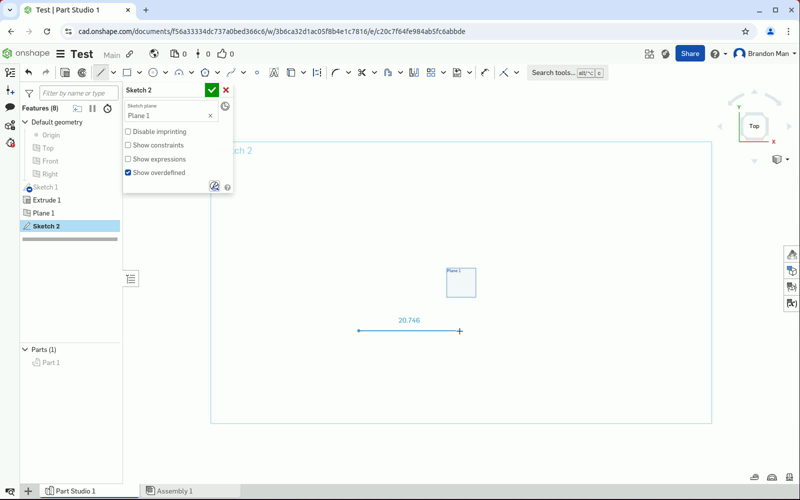
click(459, 330)
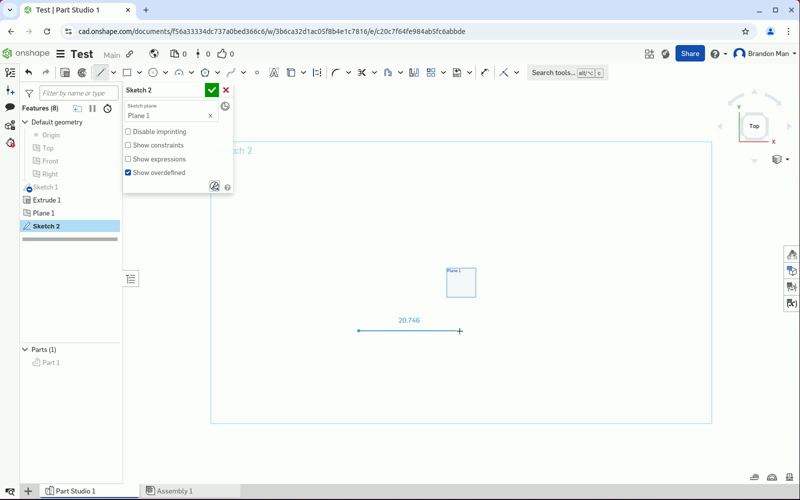
key_up(shift)
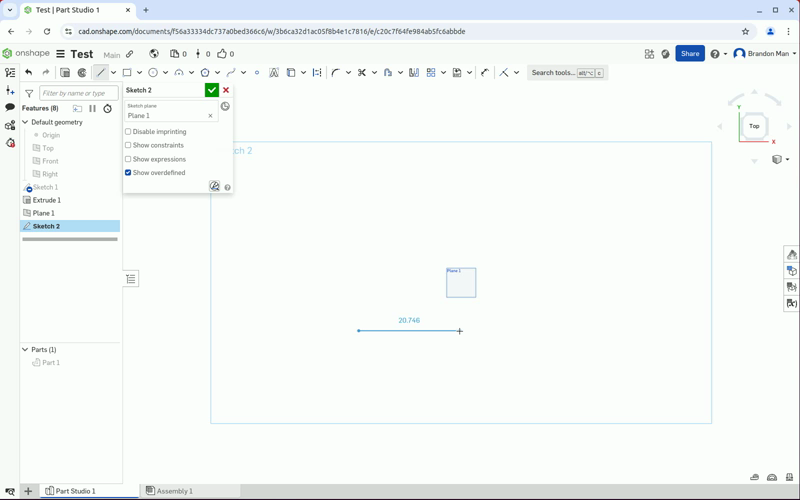
key_down(shift)
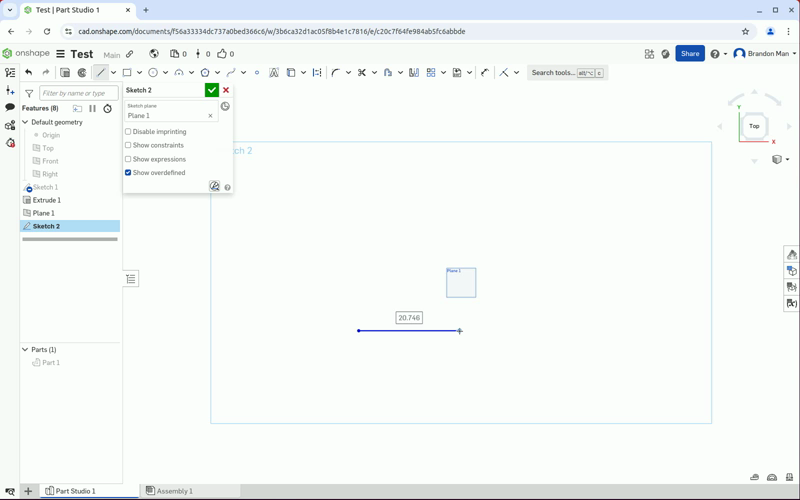
mouse_move(489, 330)
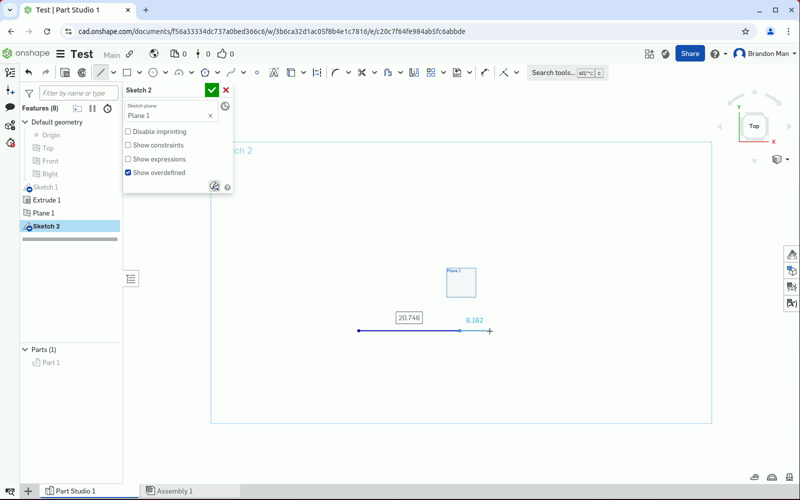
mouse_move(459, 303)
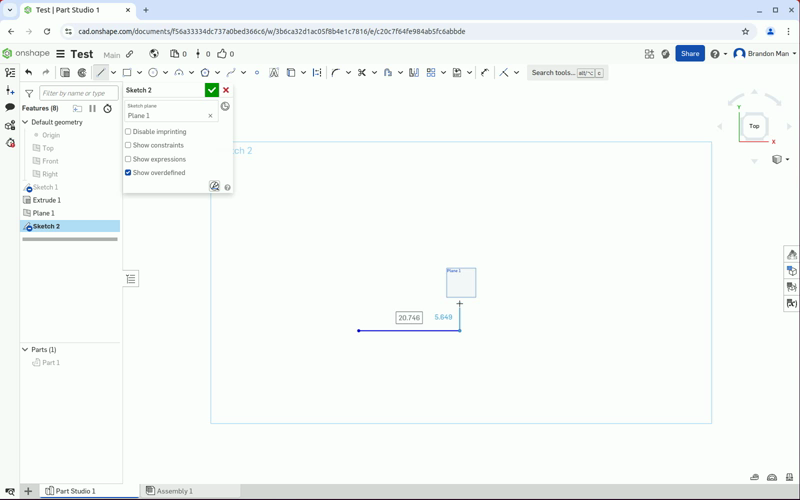
click(459, 303)
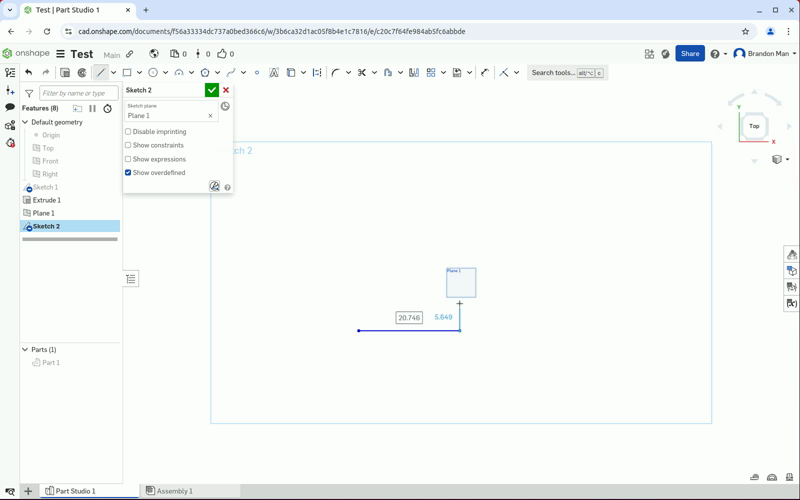
key_up(shift)
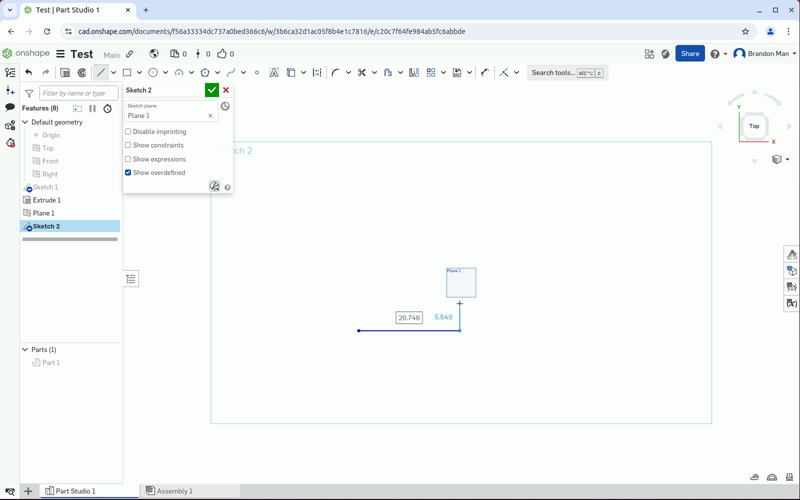
key_down(shift)
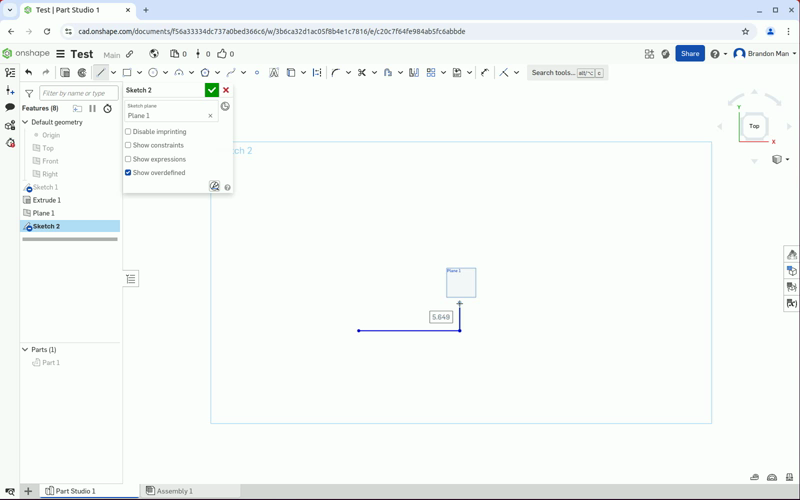
mouse_move(358, 303)
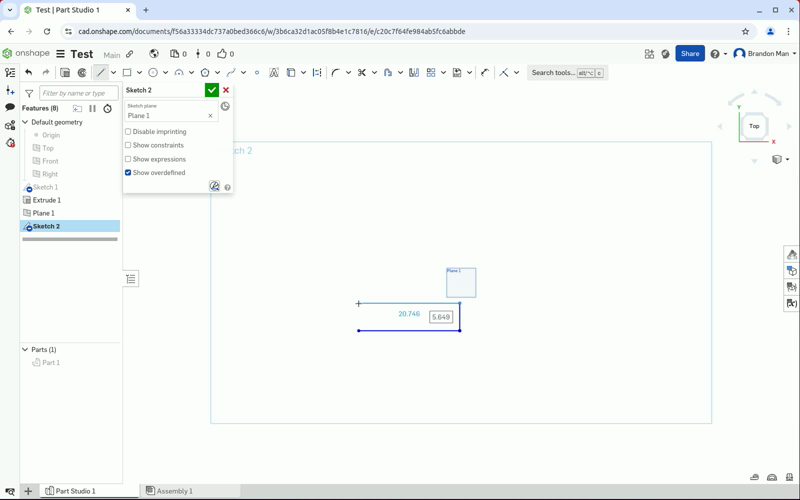
click(358, 303)
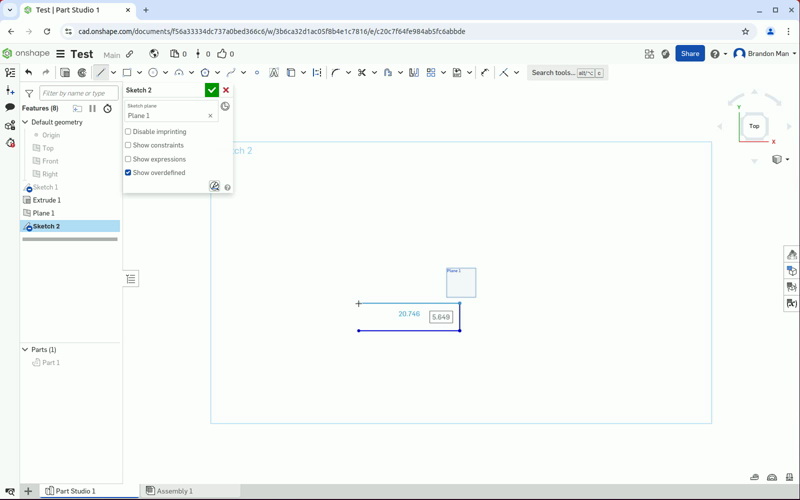
key_up(shift)
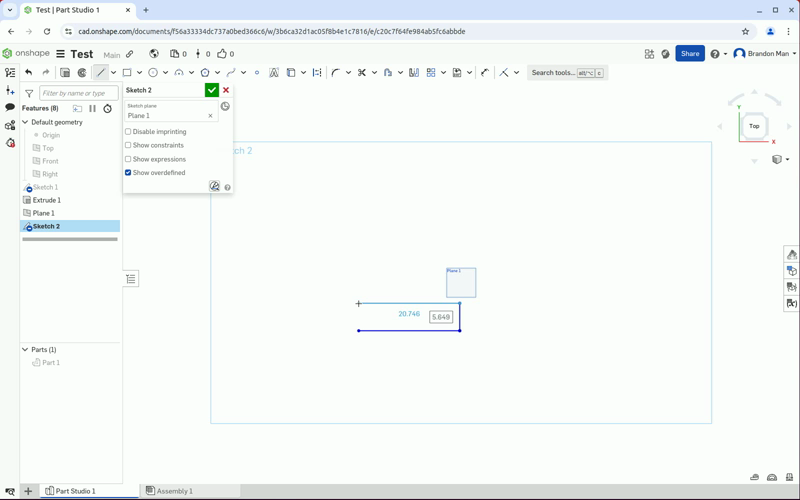
mouse_move(388, 303)
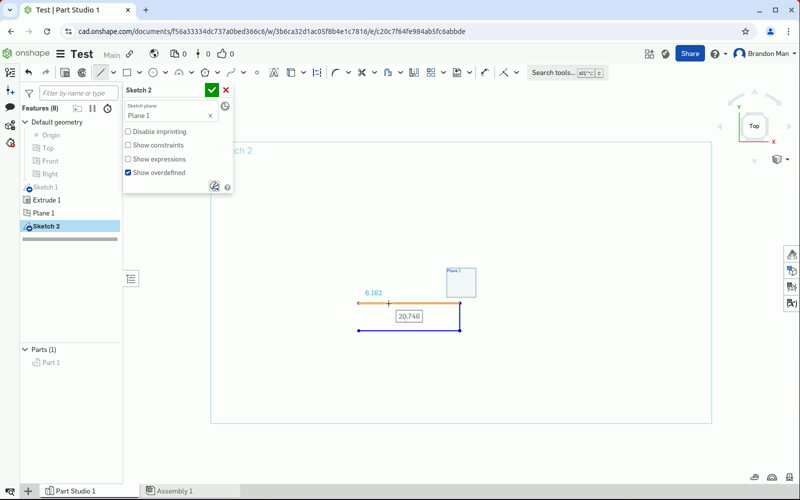
key_down(shift)
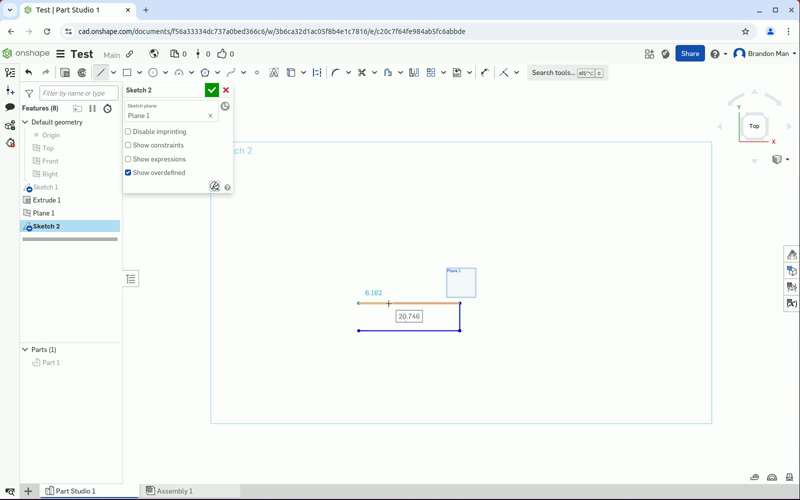
mouse_move(358, 330)
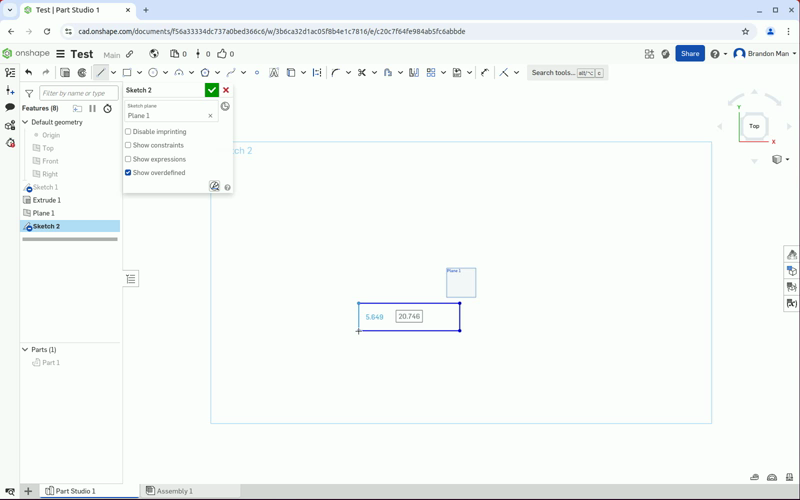
key_up(shift)
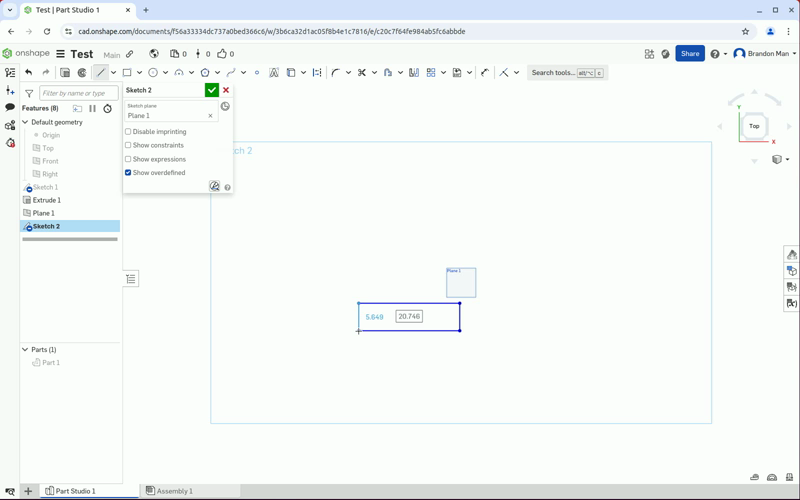
click(358, 330)
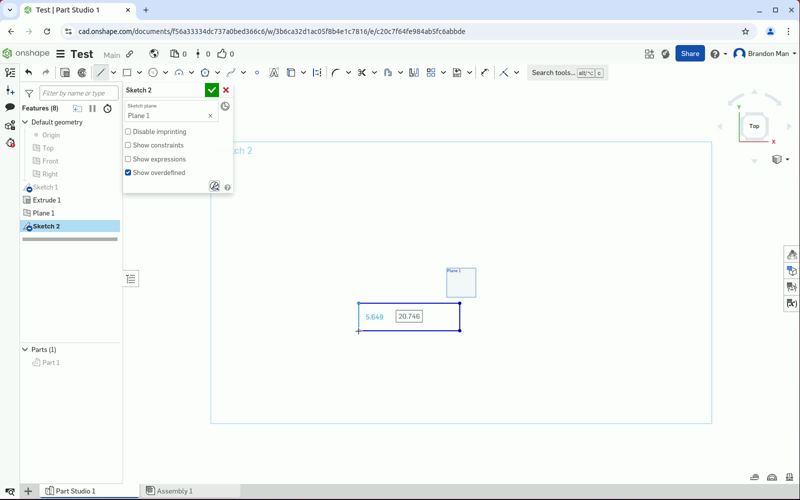
key(esc)
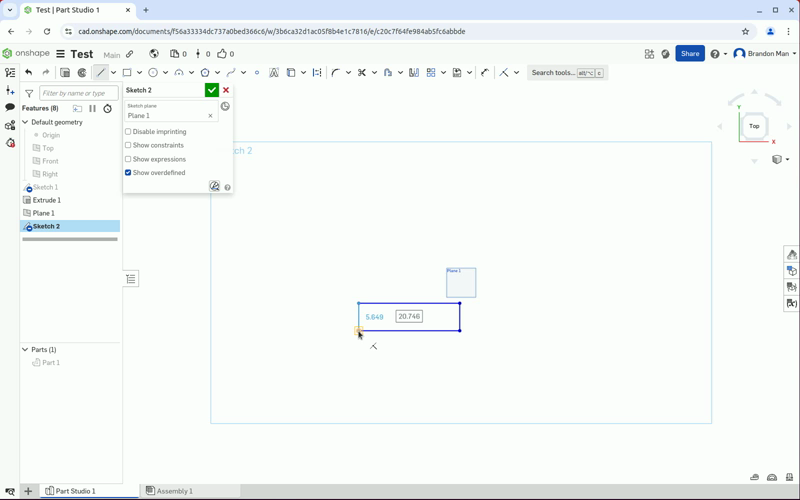
mouse_move(428, 325)
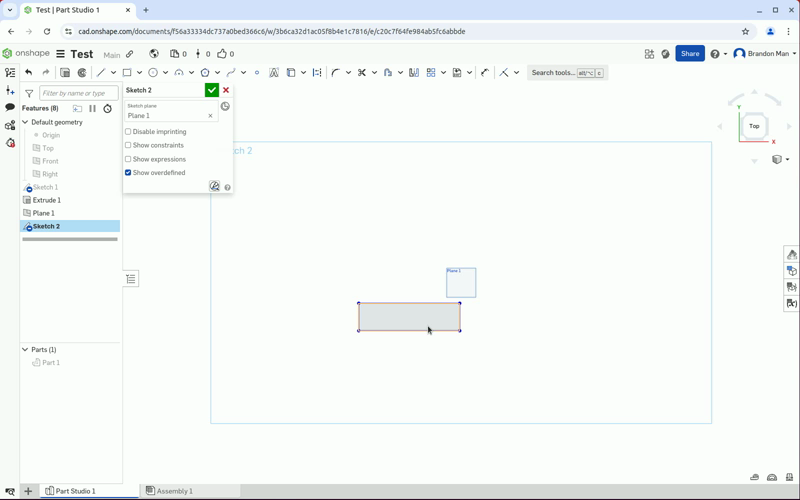
click(428, 325)
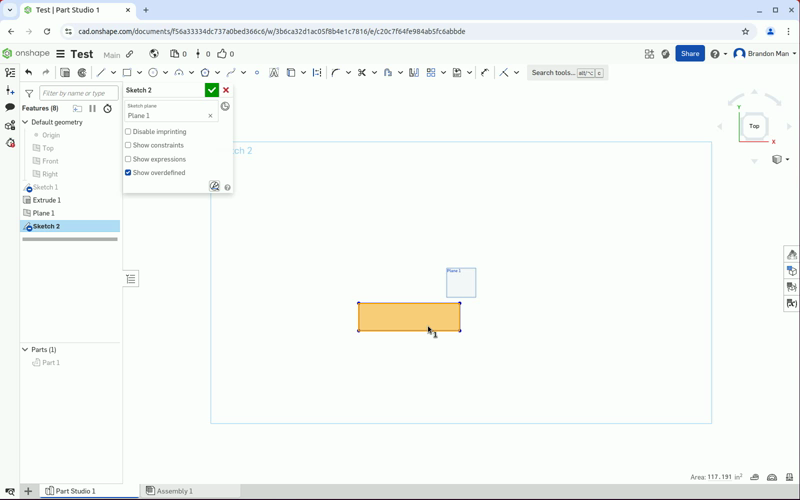
mouse_move(73, 352)
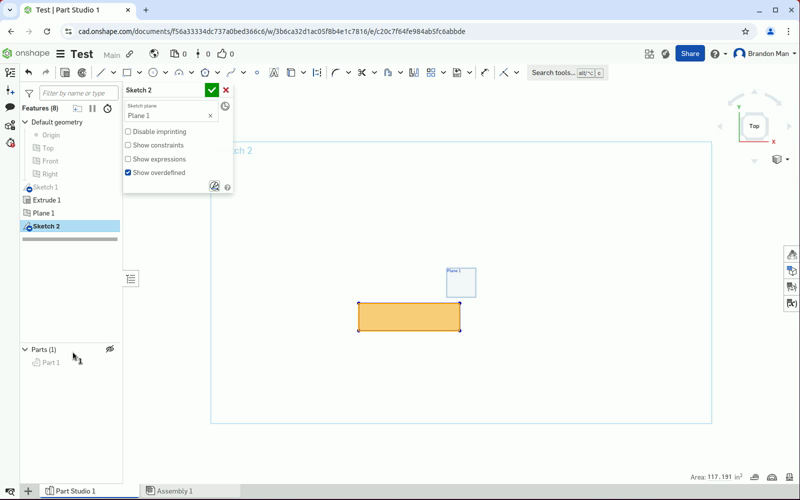
key(shift+y)
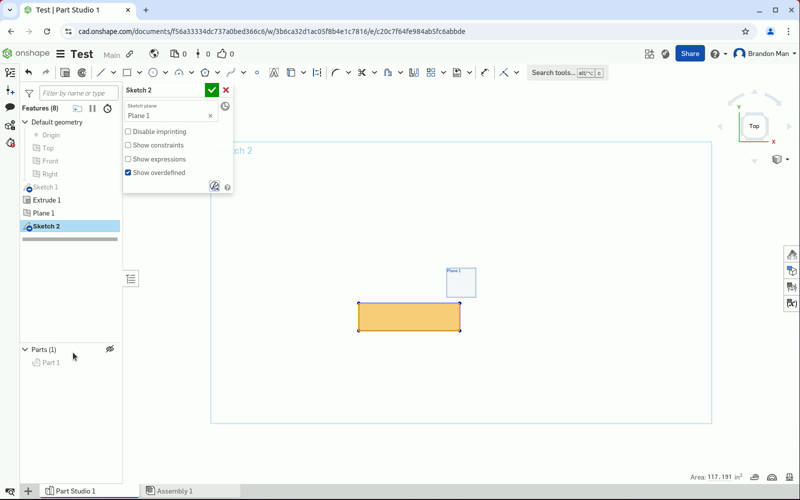
key(shift+e)
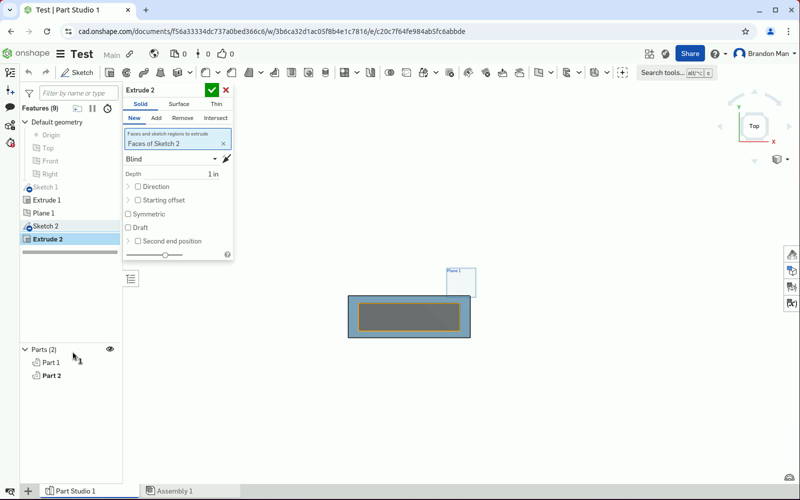
mouse_move(143, 106)
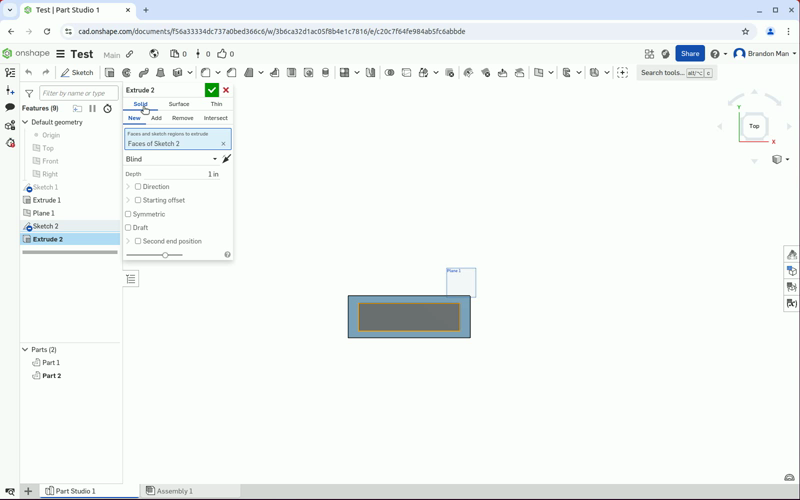
click(143, 106)
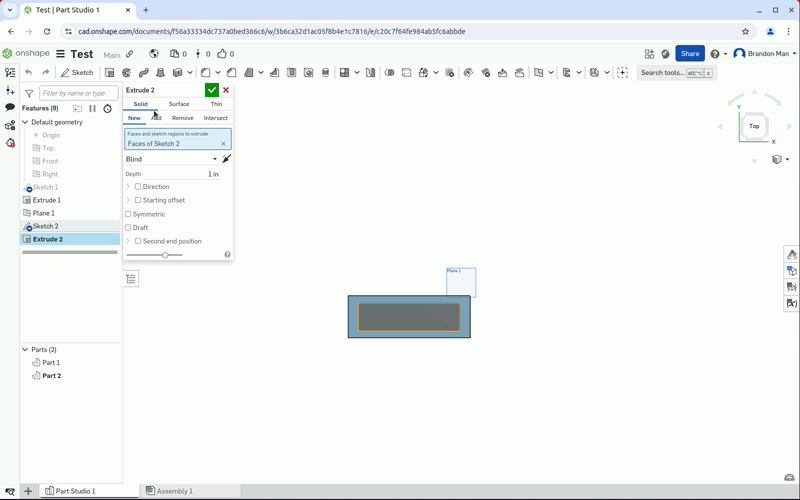
mouse_move(186, 120)
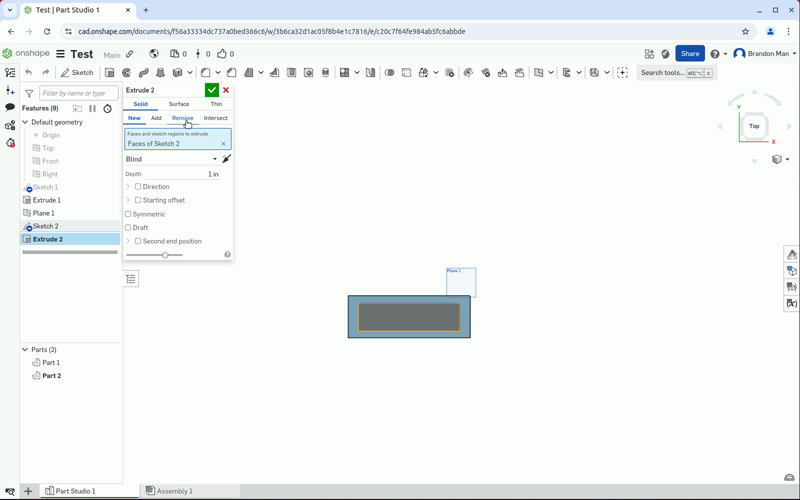
click(186, 120)
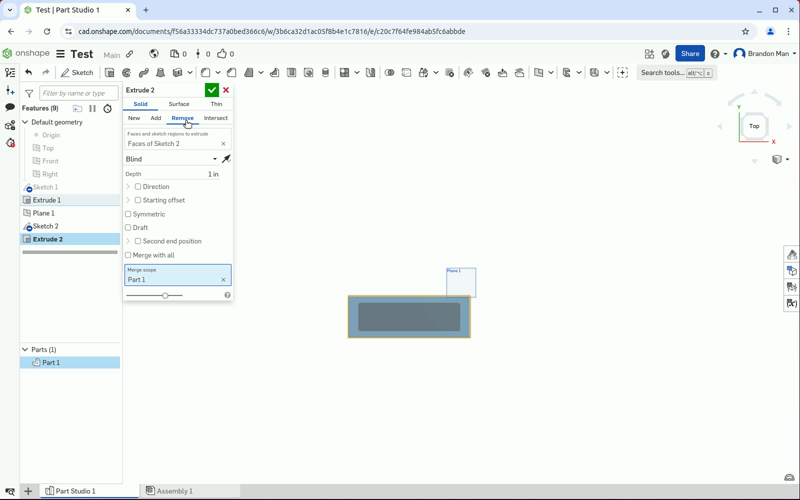
key(tab, 4)
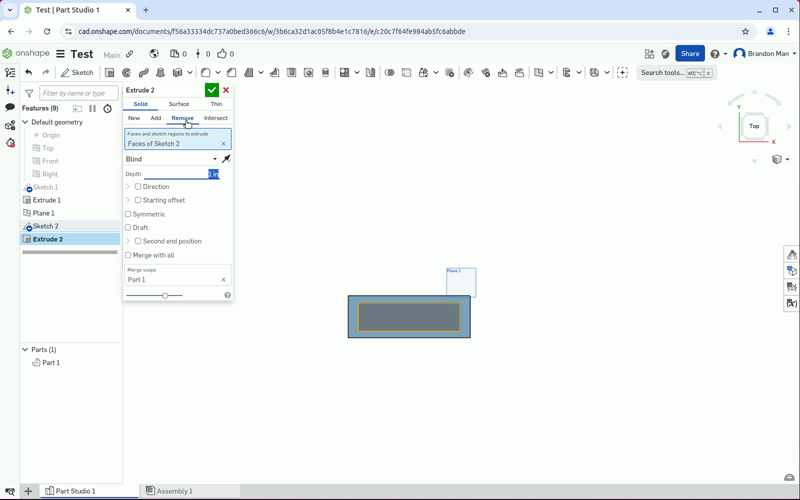
text(8.906)
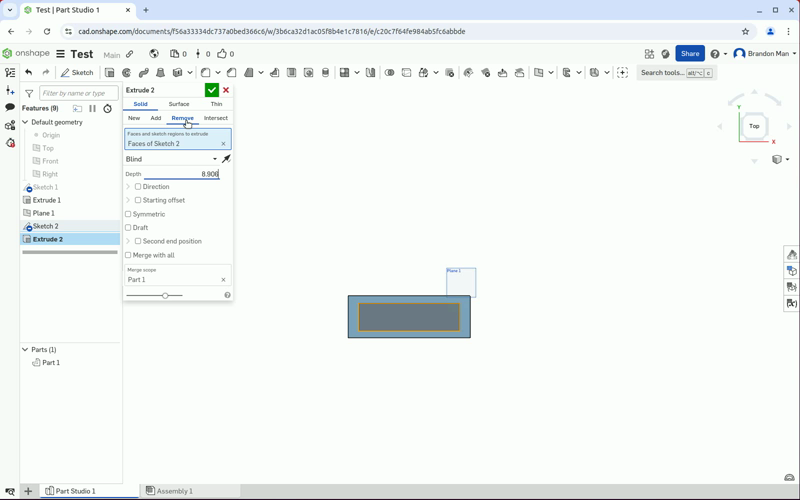
key(tab, 6)
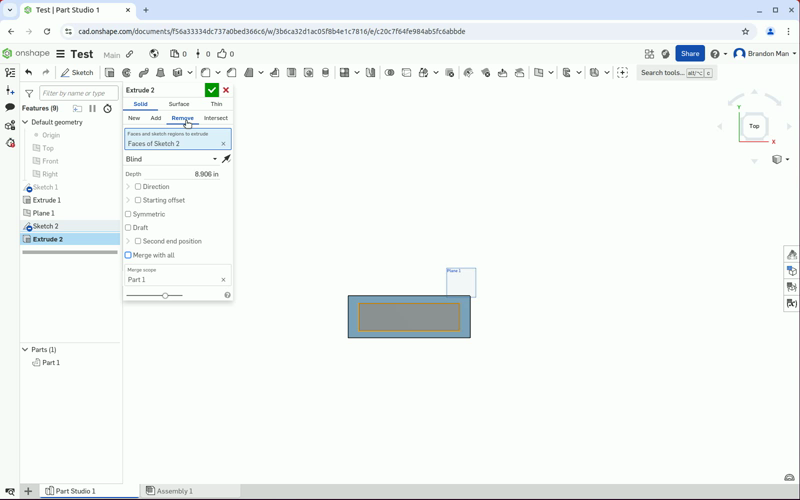
key(space)
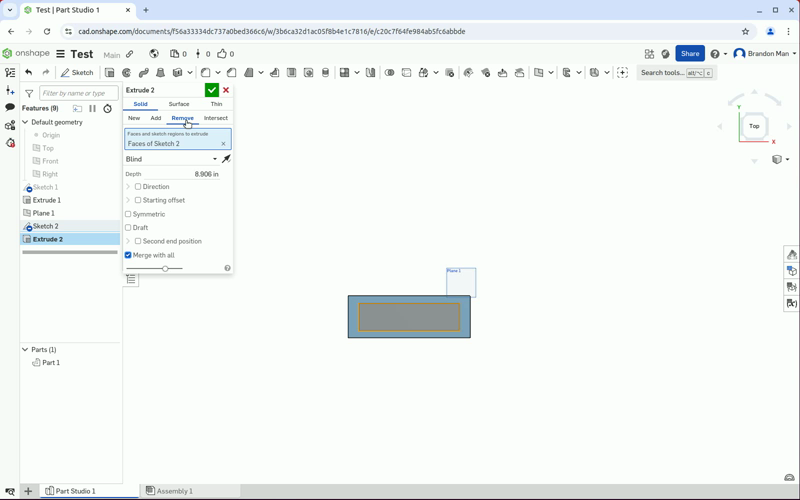
key(enter)
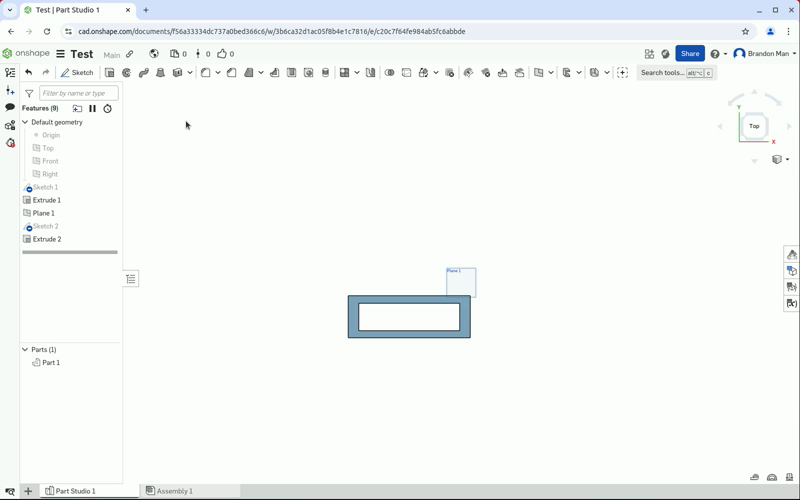
key(shift+h)
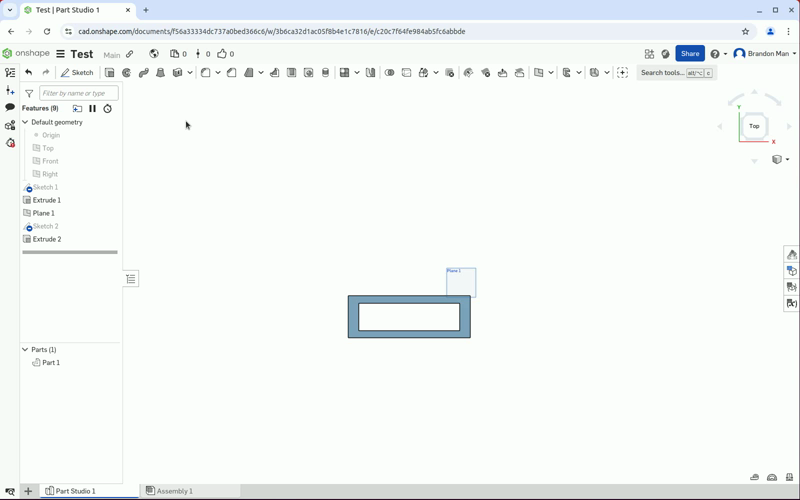
key(shift+h)
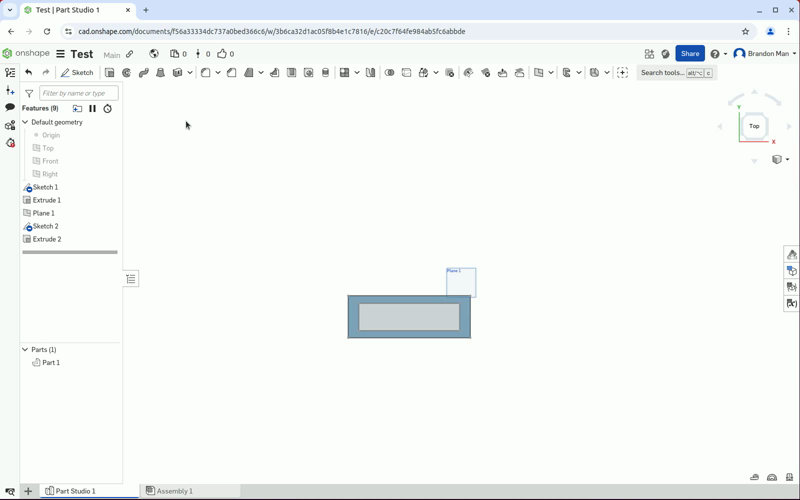
key(shift+7)
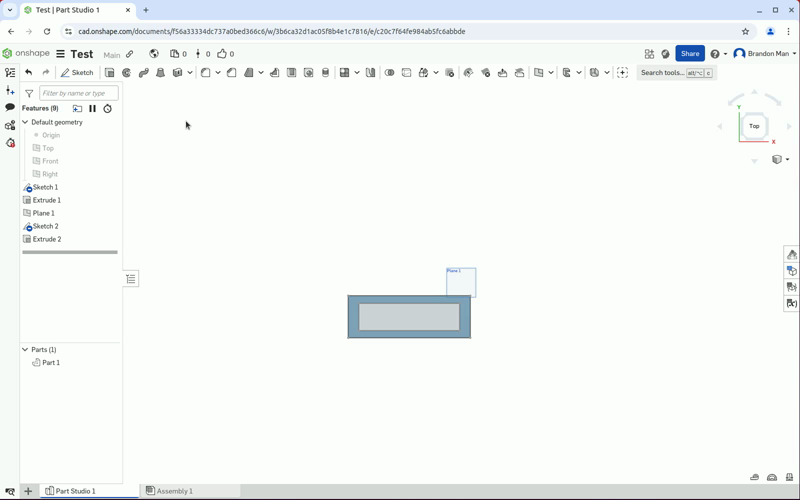
key(up, 3)
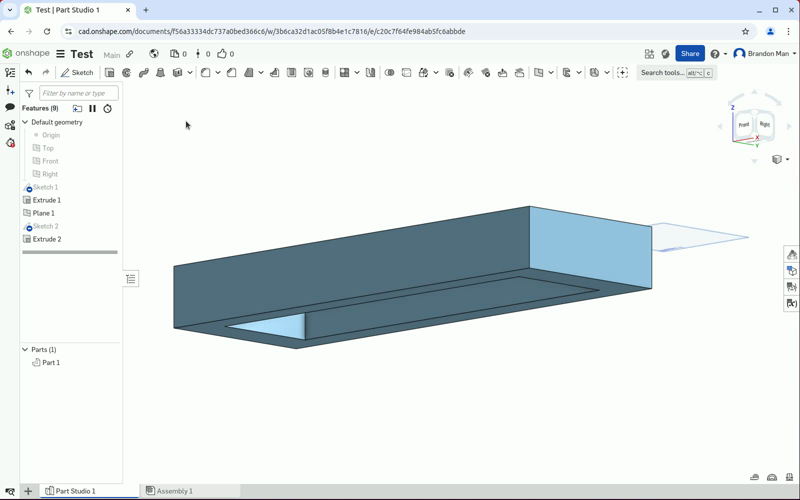
key(left, 3)
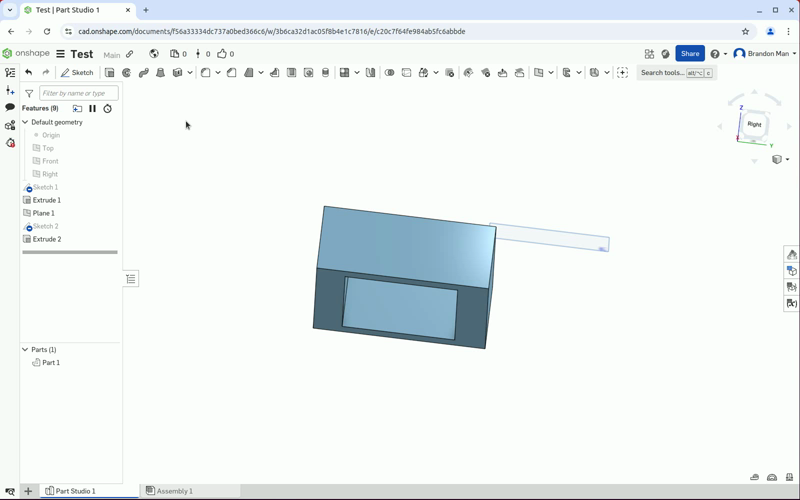
key(right, 3)
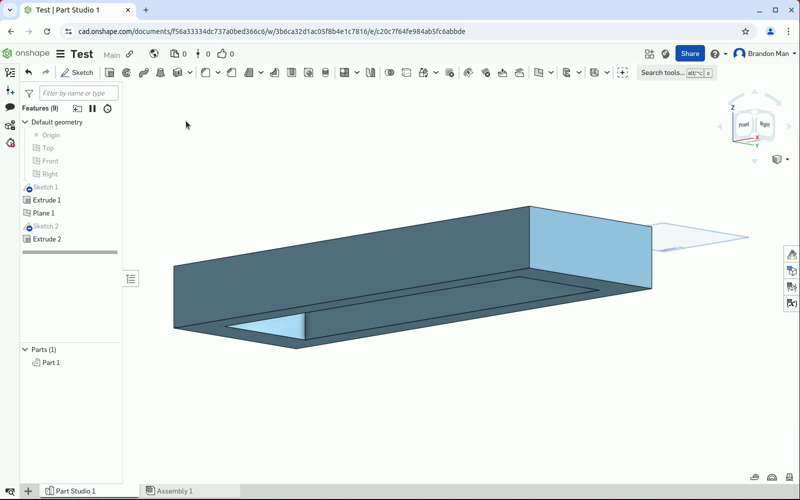
key(down, 3)
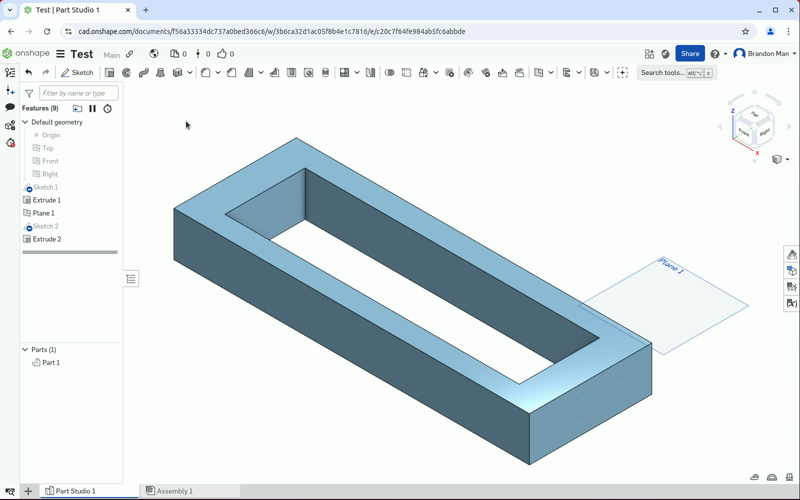
mouse_move(73, 189)
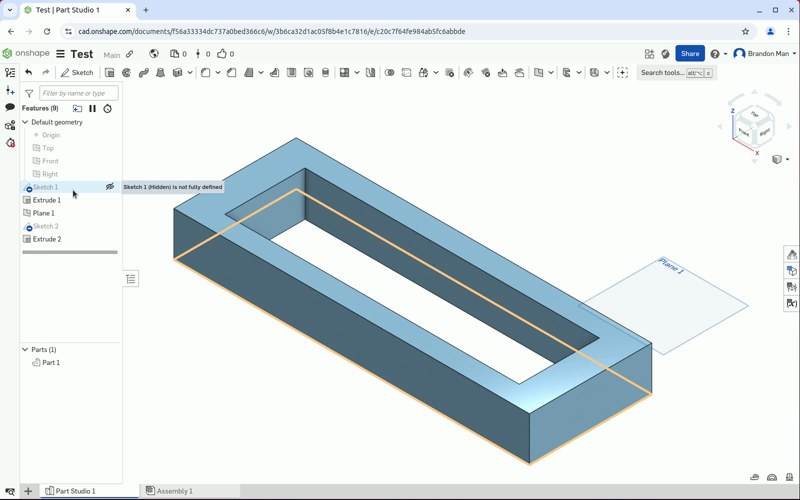
click(73, 189)